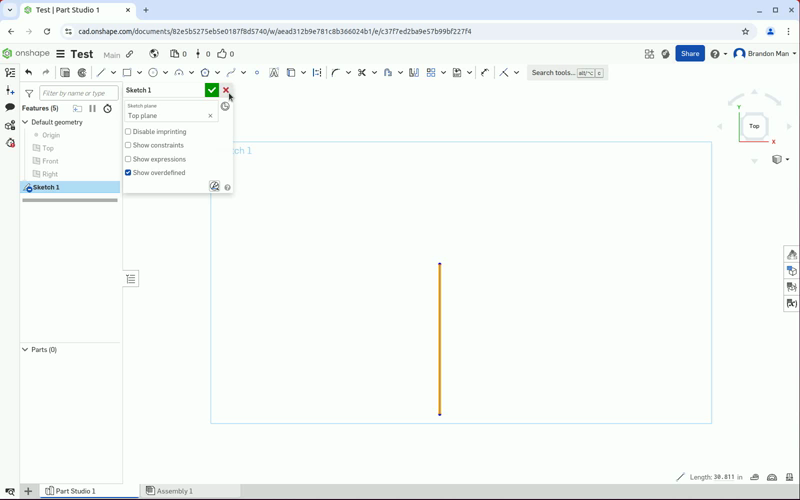
key(shift+h)
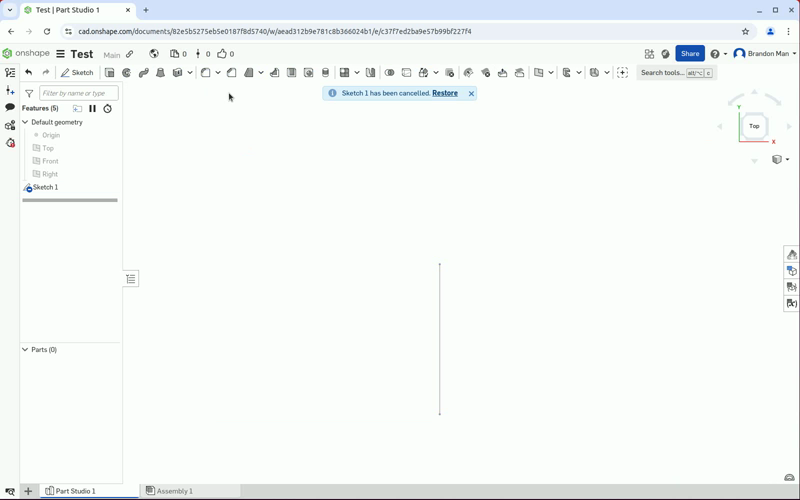
key(shift+s)
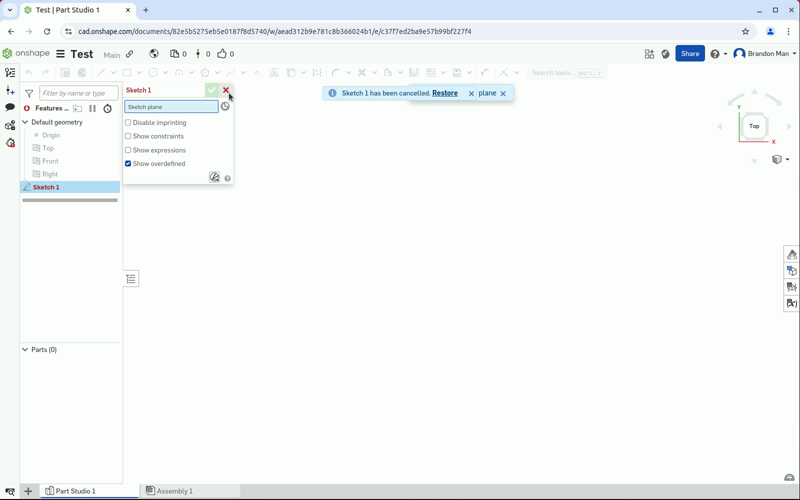
mouse_move(73, 150)
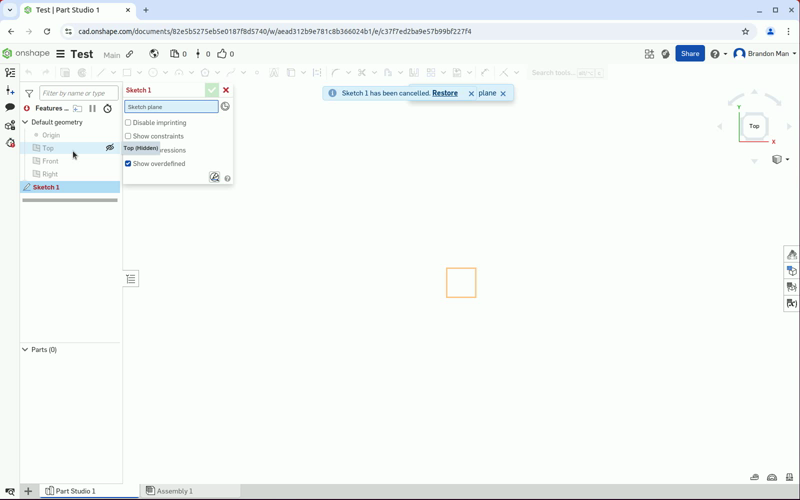
click(73, 150)
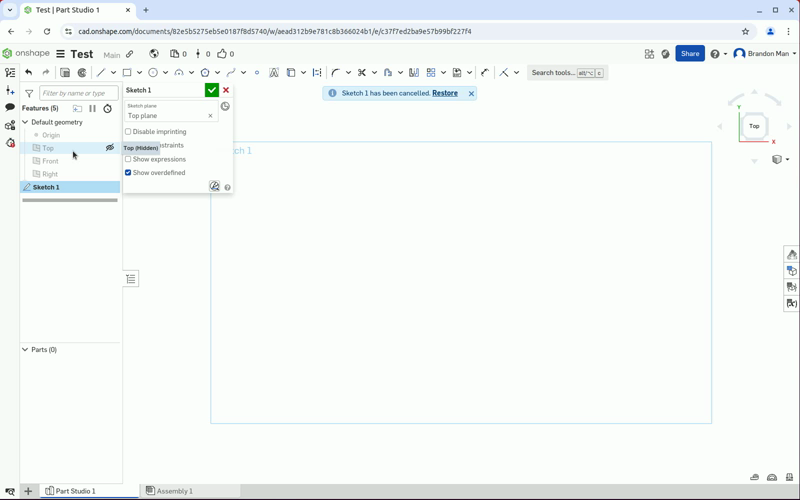
mouse_move(73, 352)
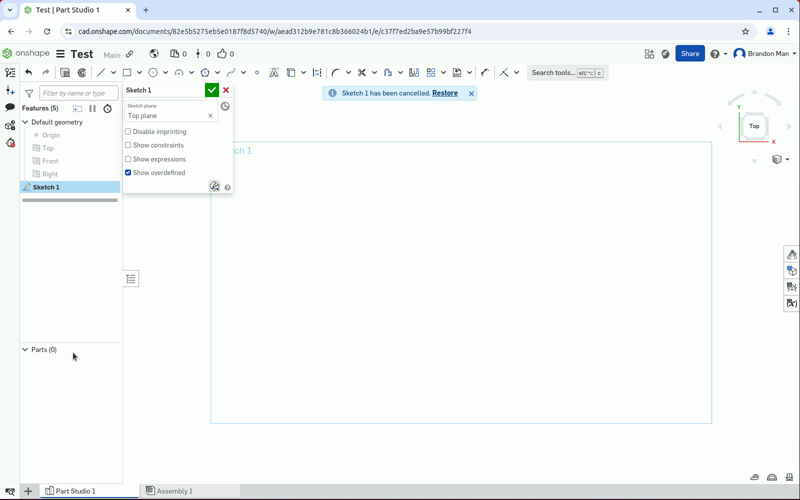
key(y)
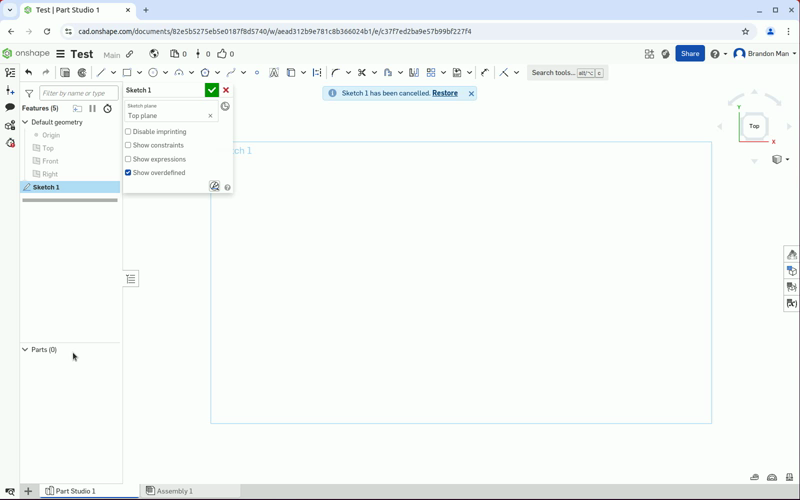
key(l)
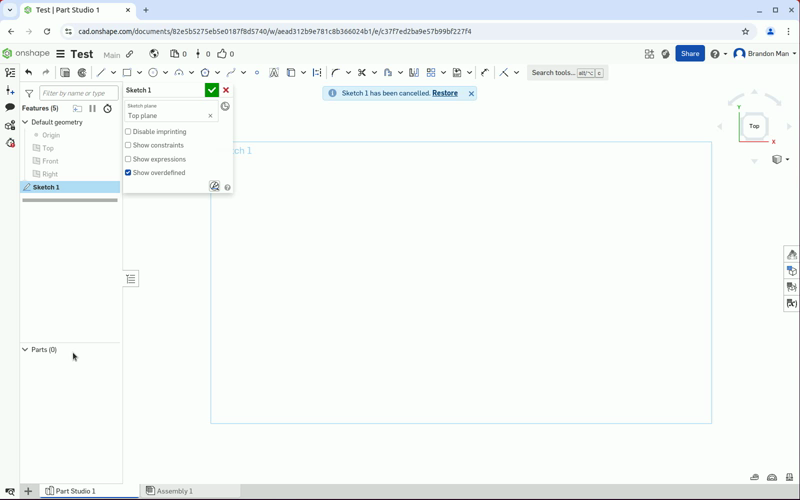
key_down(shift)
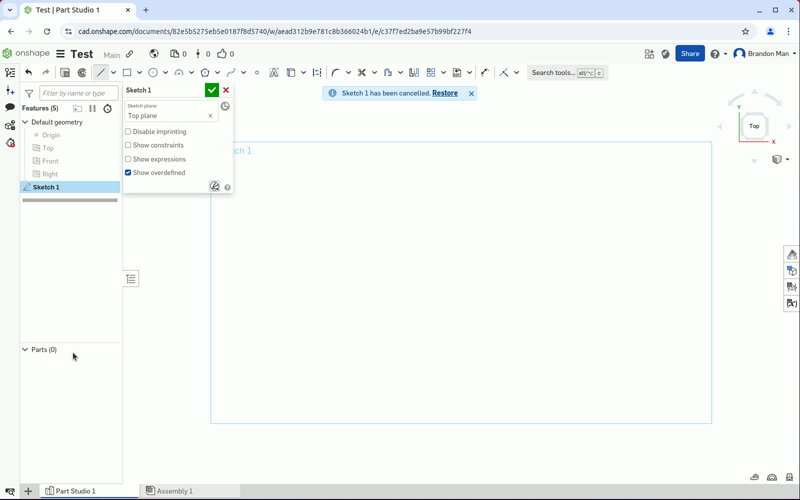
mouse_move(348, 333)
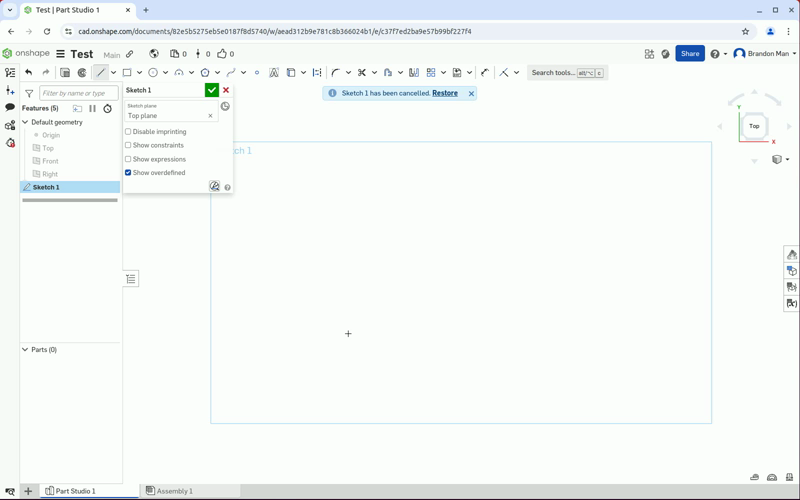
click(348, 333)
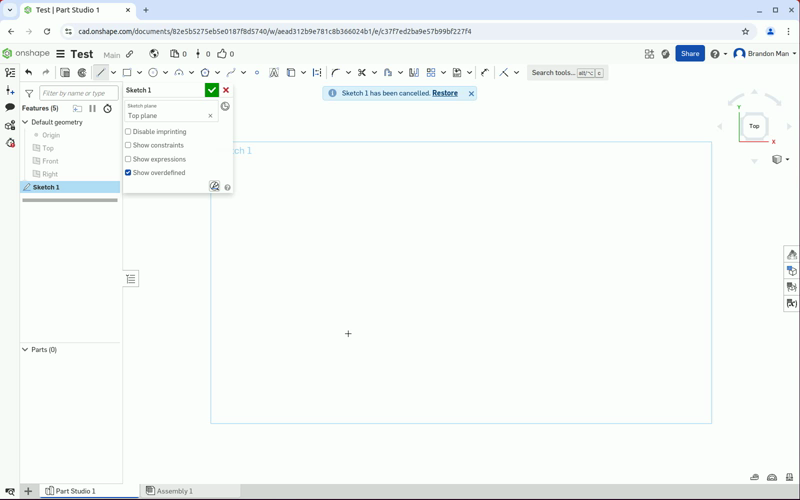
key_up(shift)
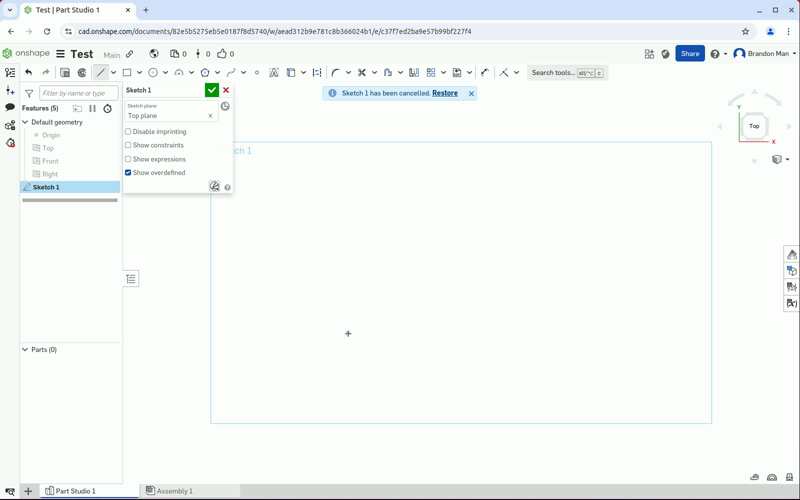
key_down(shift)
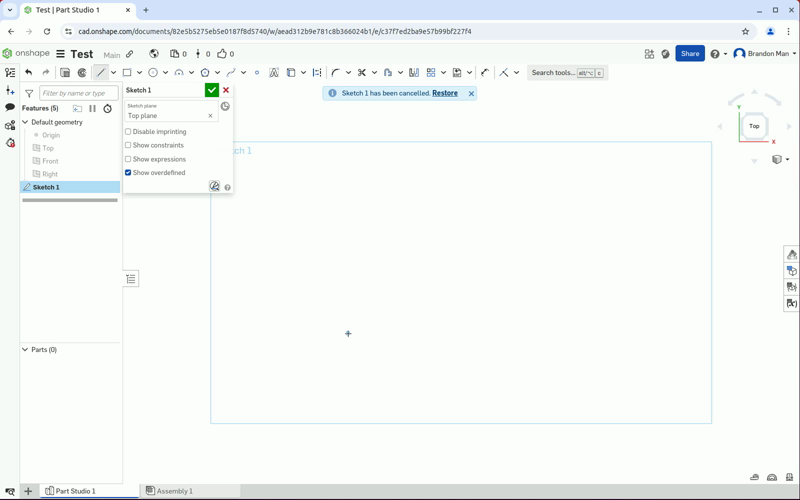
mouse_move(572, 333)
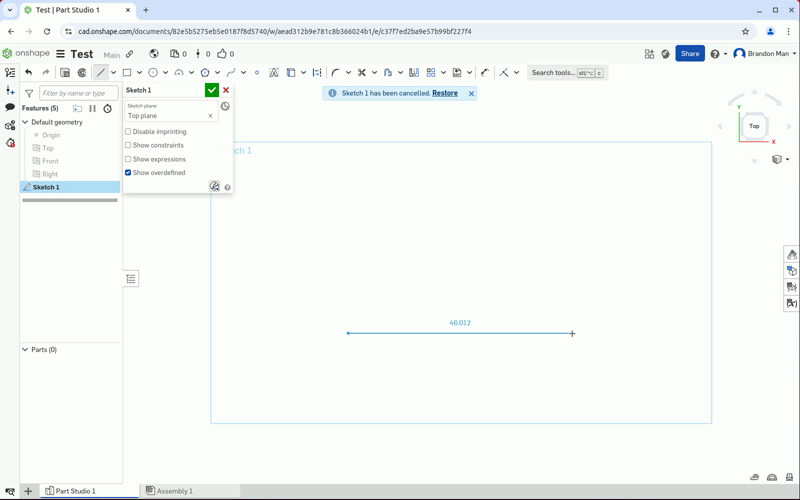
click(572, 333)
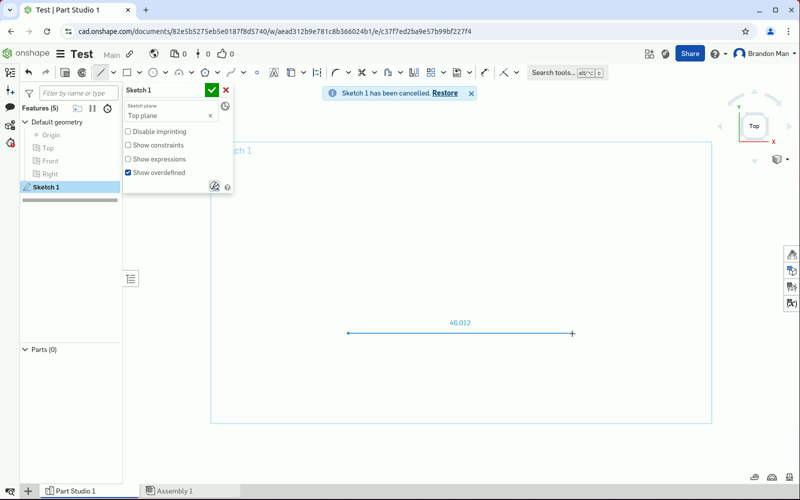
key_up(shift)
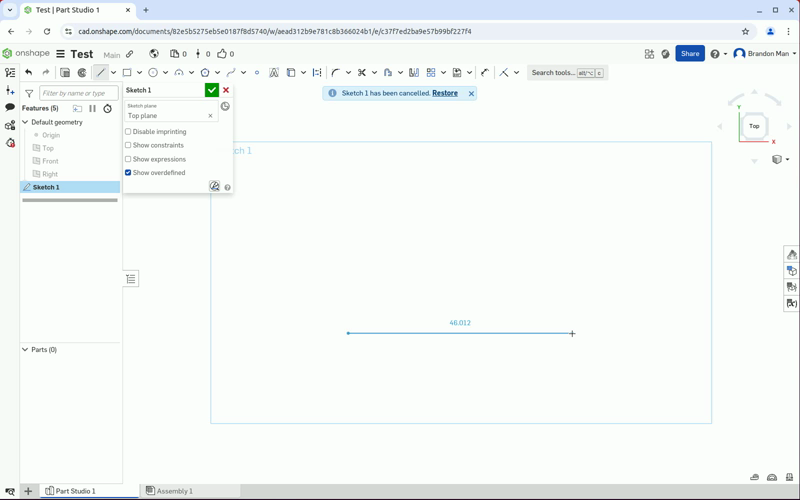
key_down(shift)
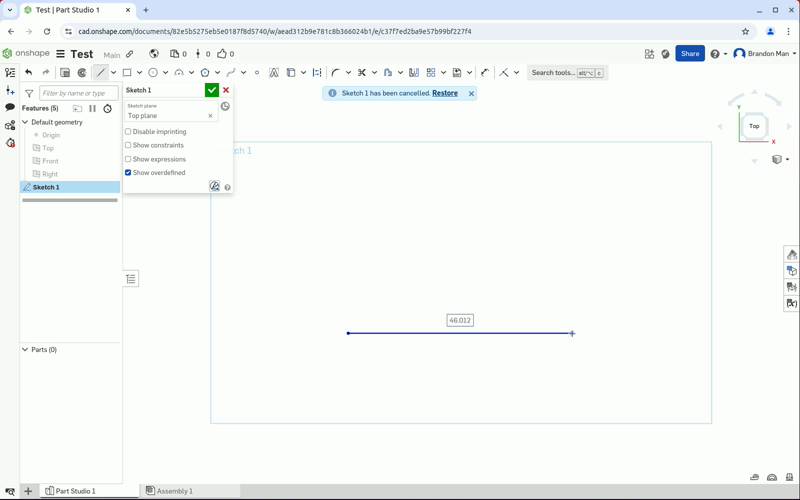
mouse_move(572, 234)
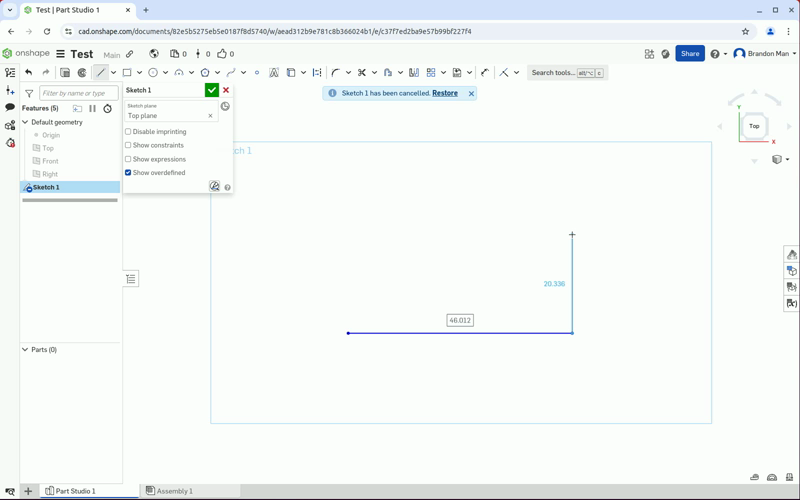
click(572, 234)
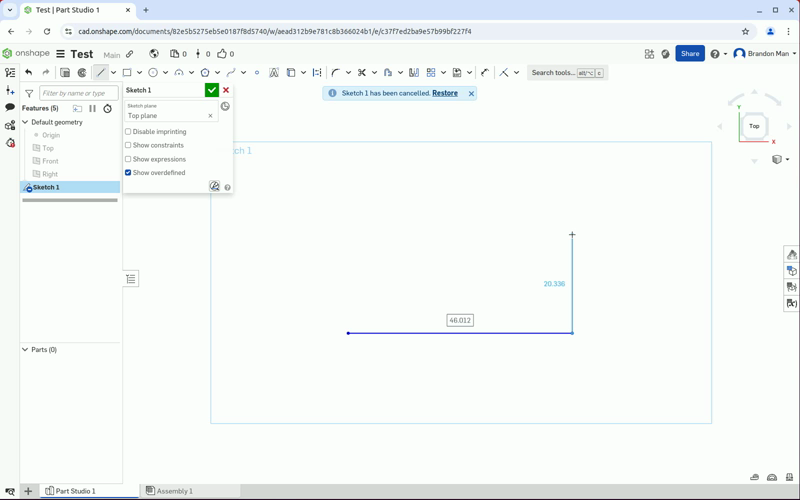
key_up(shift)
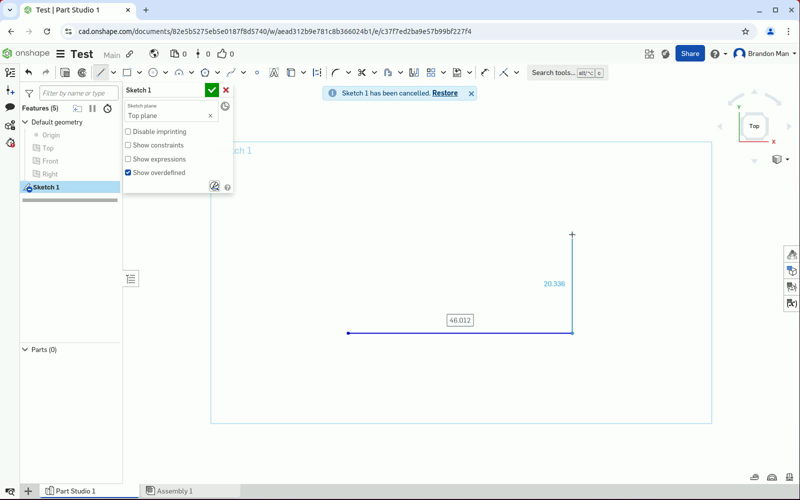
key_down(shift)
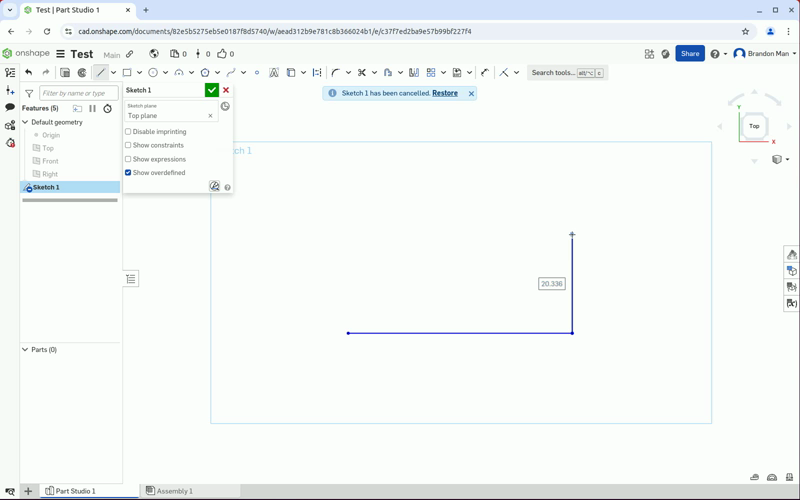
mouse_move(348, 234)
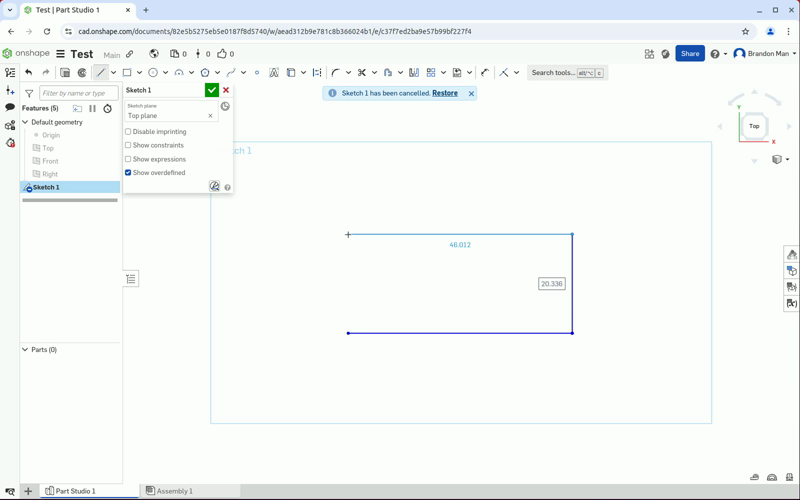
click(348, 234)
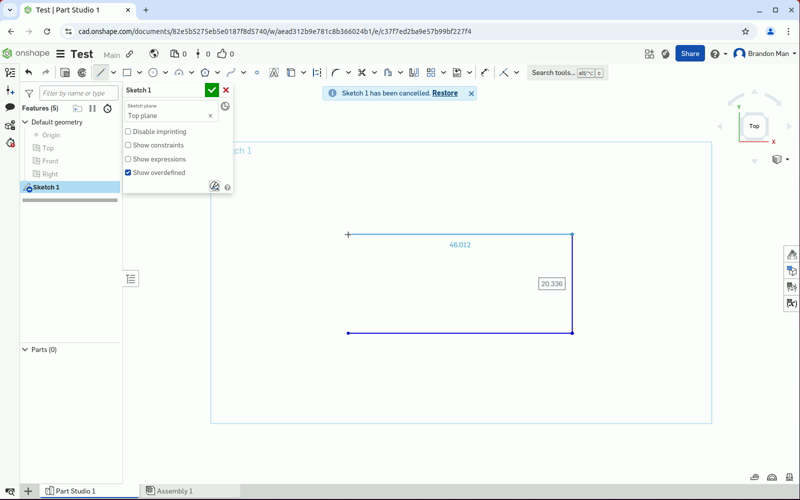
key_up(shift)
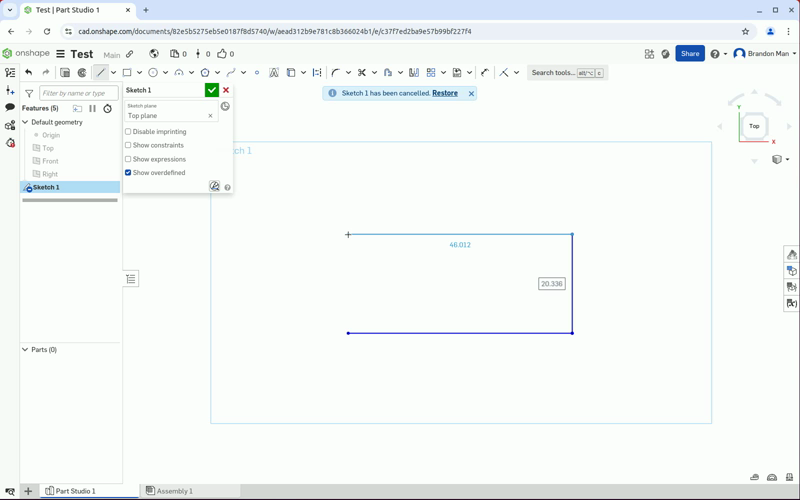
key_down(shift)
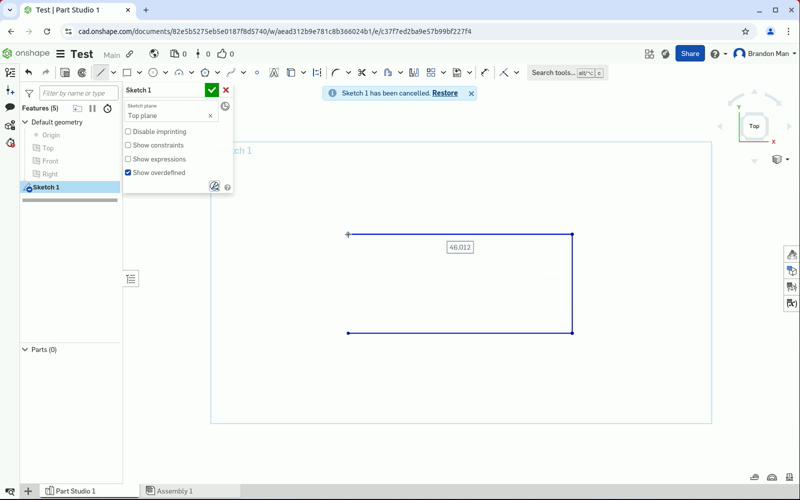
mouse_move(348, 333)
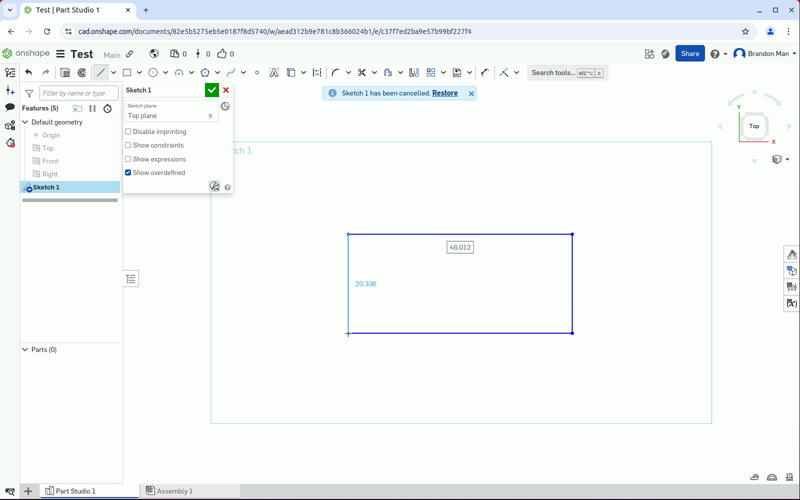
key_up(shift)
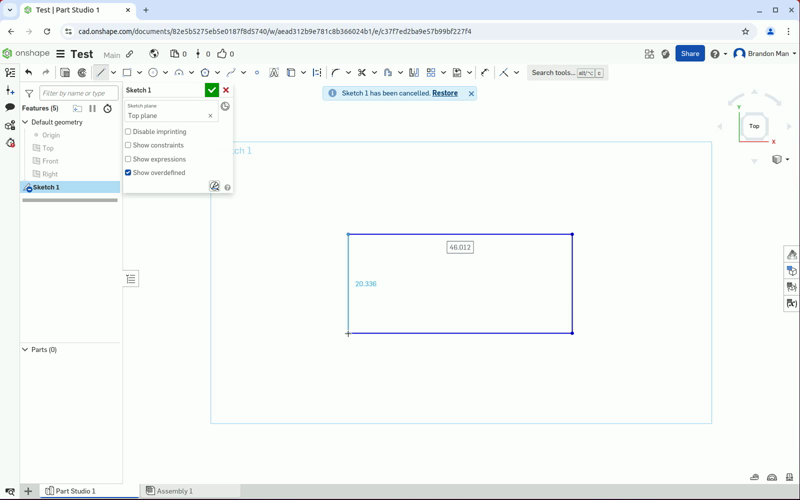
click(348, 333)
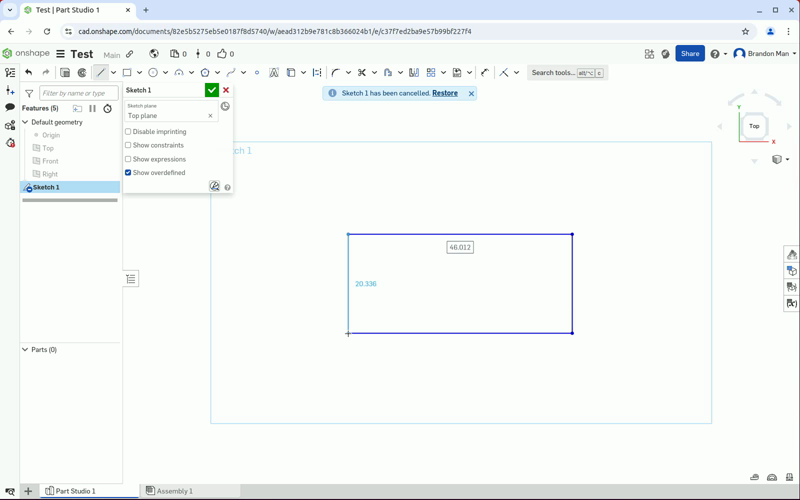
key(esc)
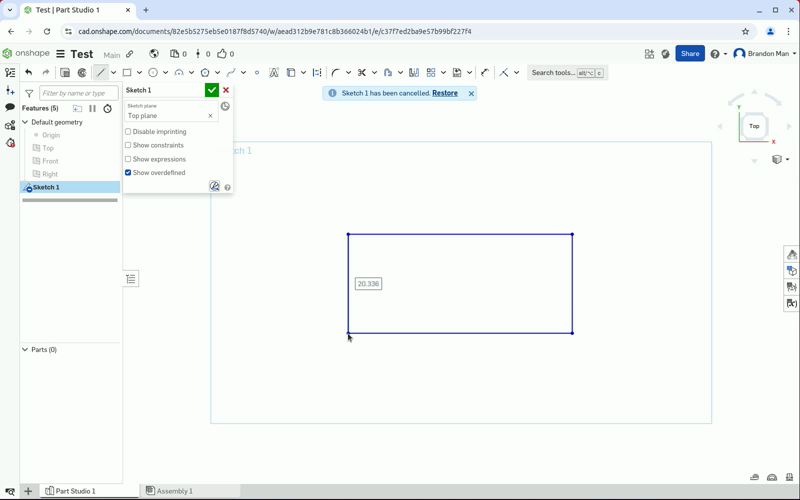
key(c)
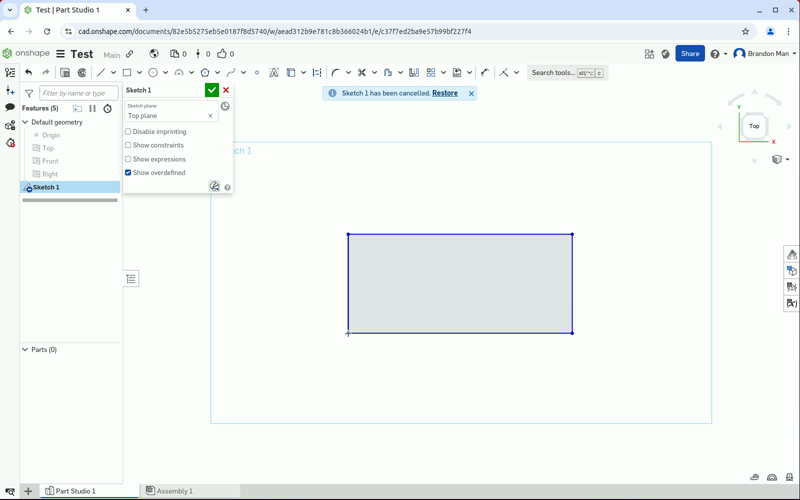
key_down(shift)
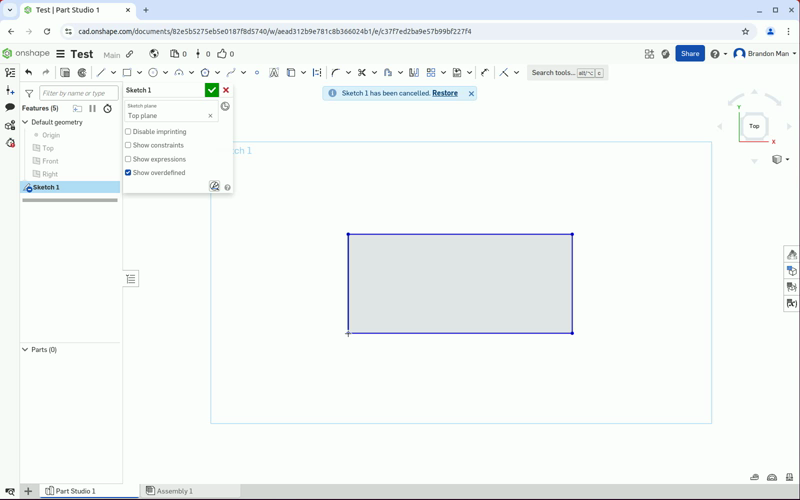
mouse_move(461, 283)
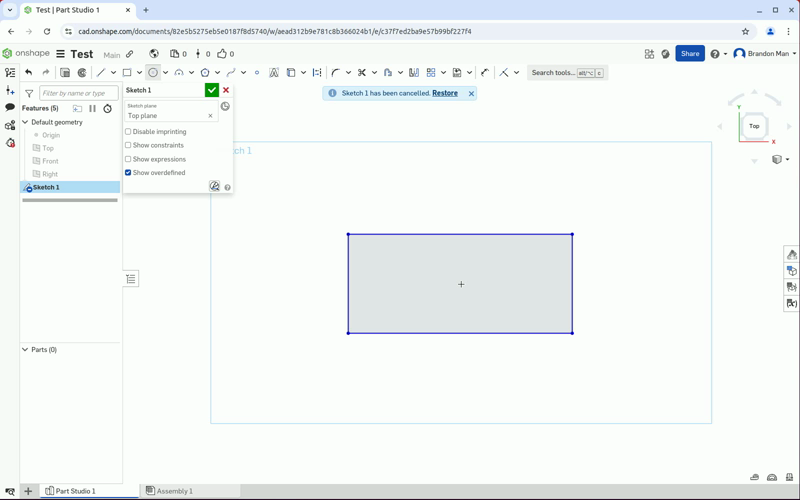
click(461, 283)
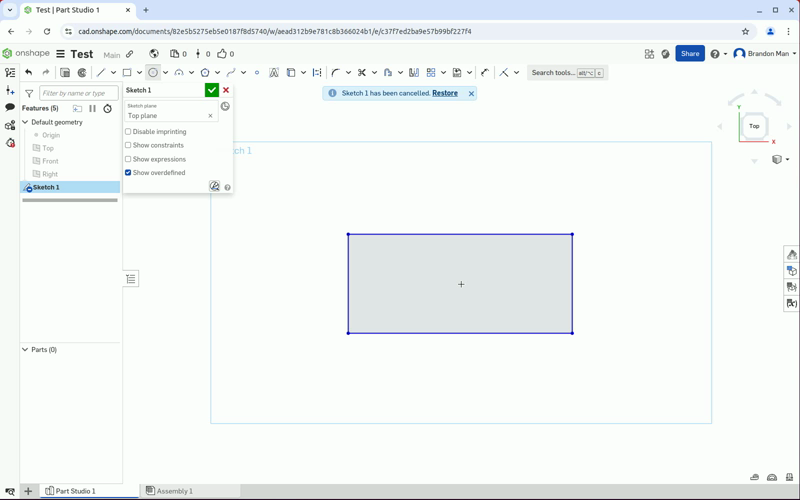
key_up(shift)
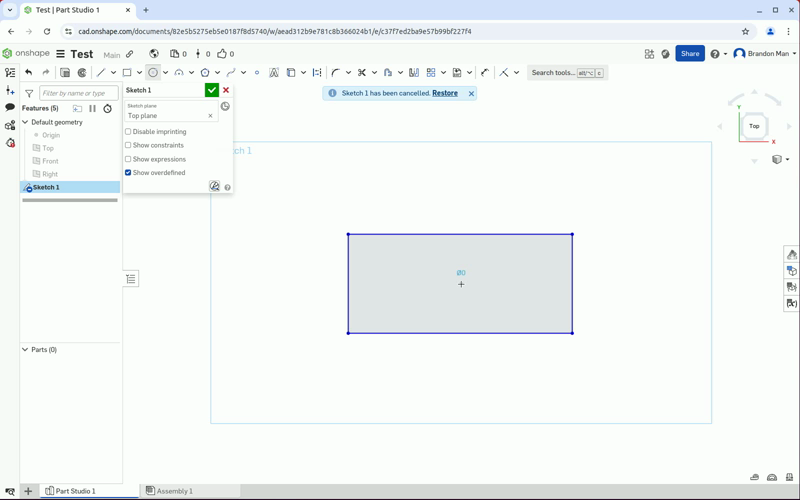
mouse_move(475, 283)
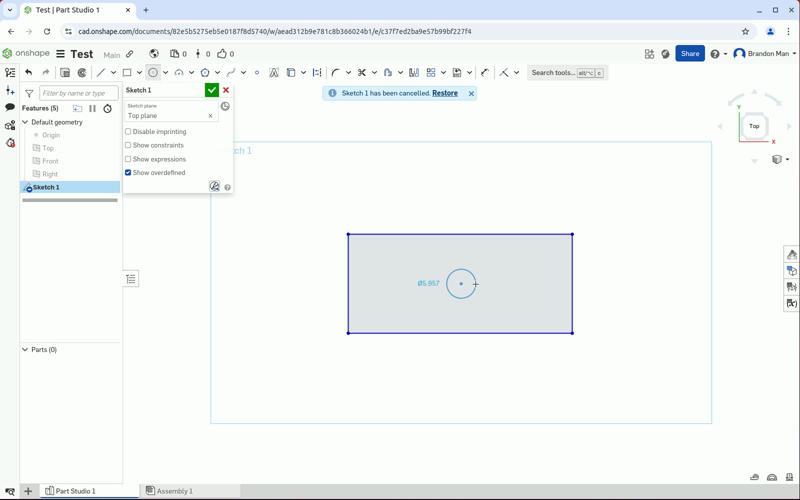
click(475, 283)
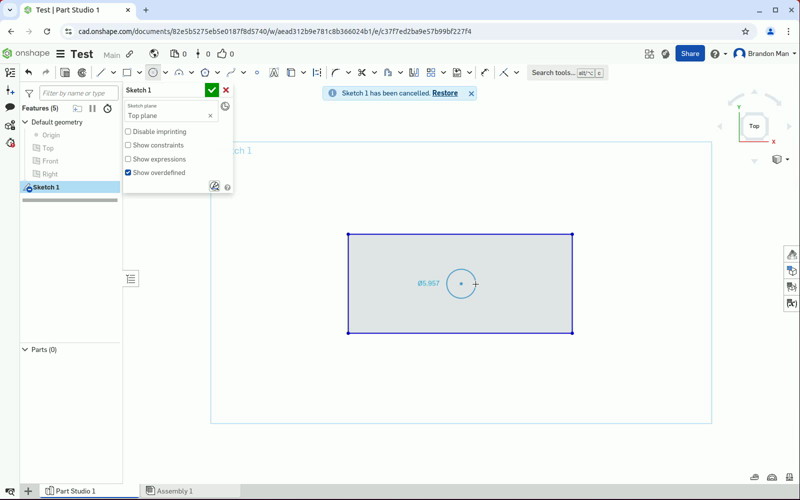
key(esc)
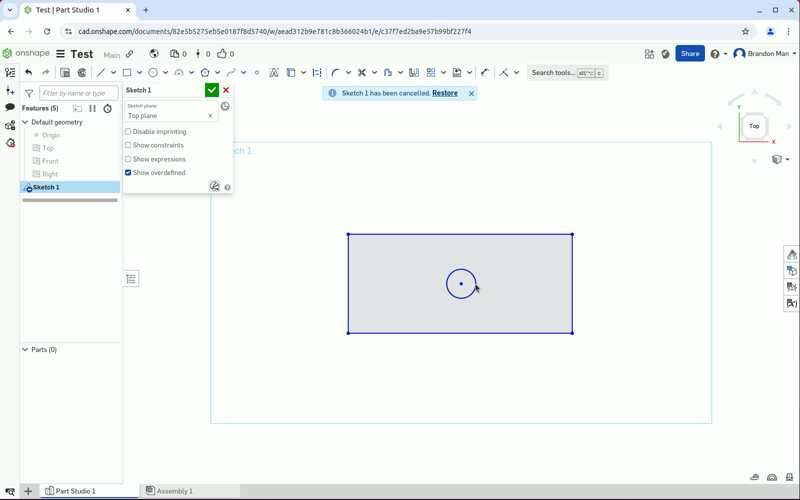
mouse_move(399, 280)
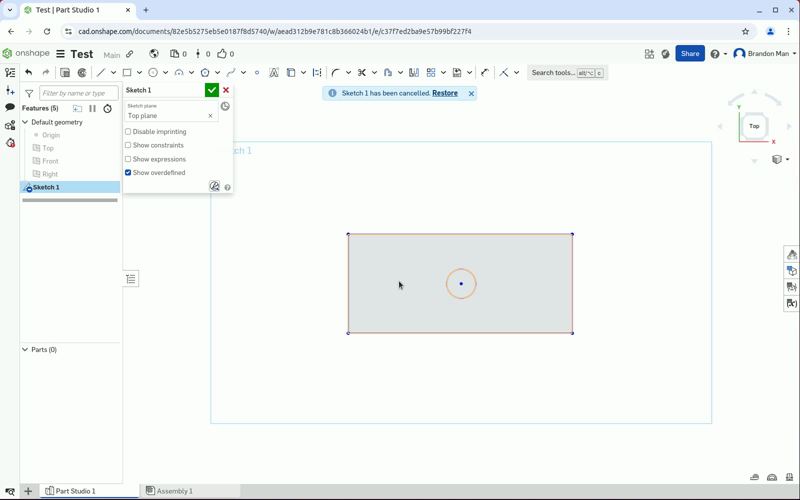
click(399, 280)
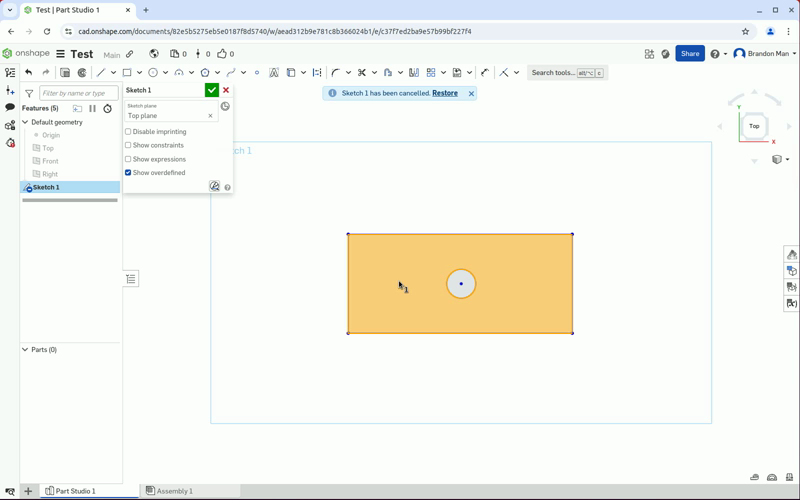
mouse_move(73, 352)
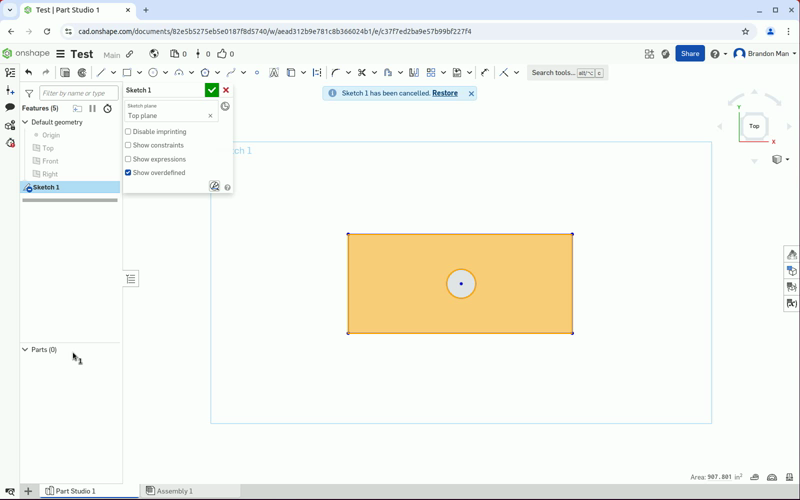
key(shift+y)
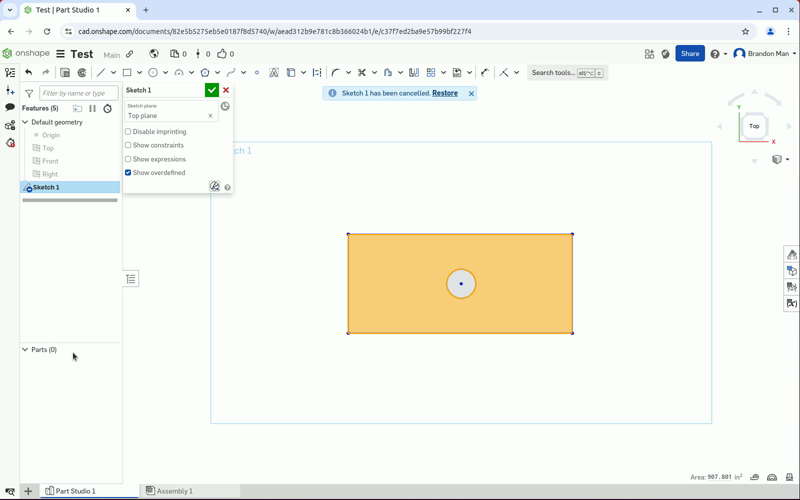
key(shift+e)
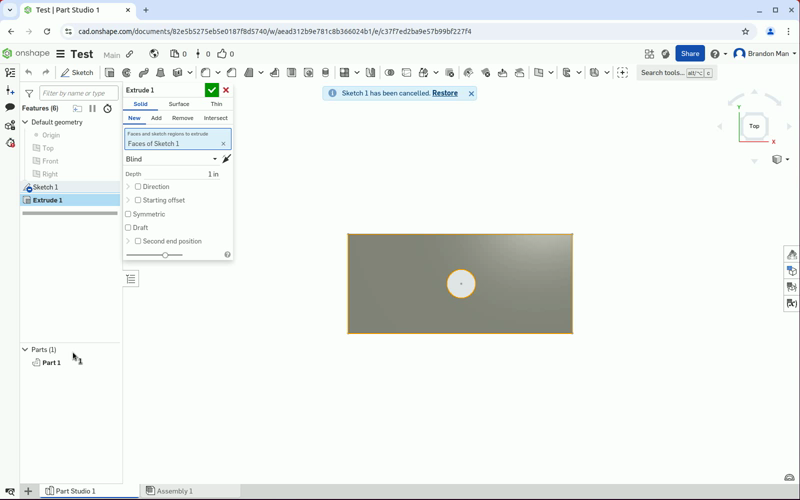
mouse_move(143, 106)
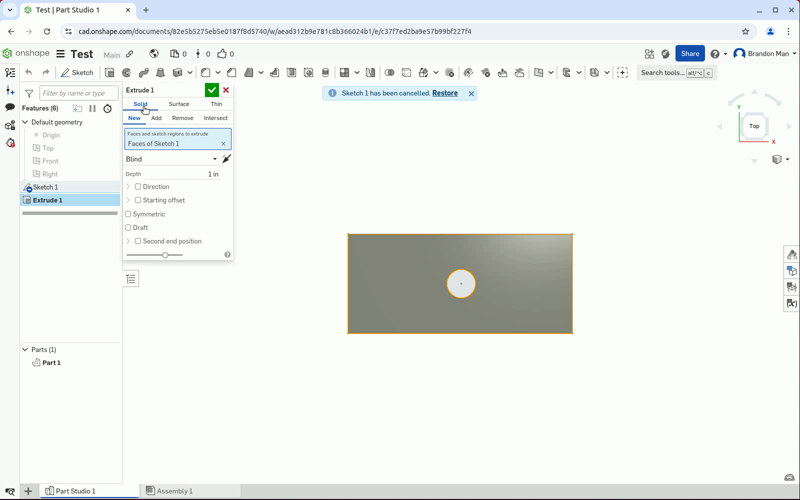
click(143, 106)
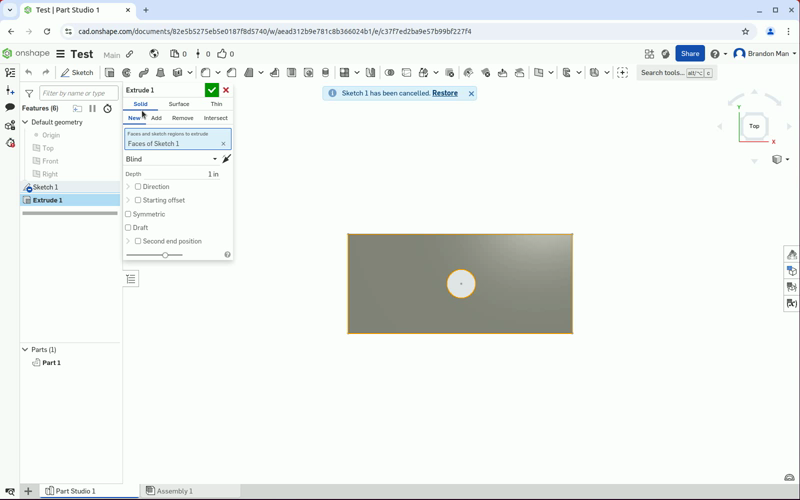
mouse_move(137, 120)
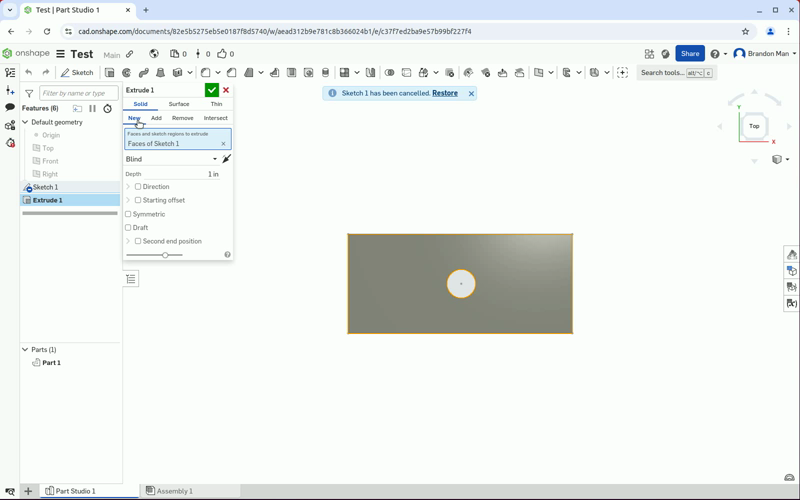
click(137, 120)
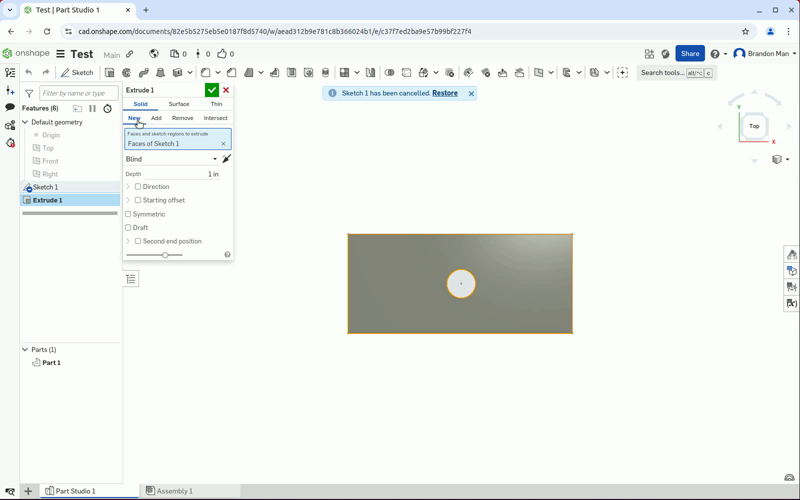
key(tab, 4)
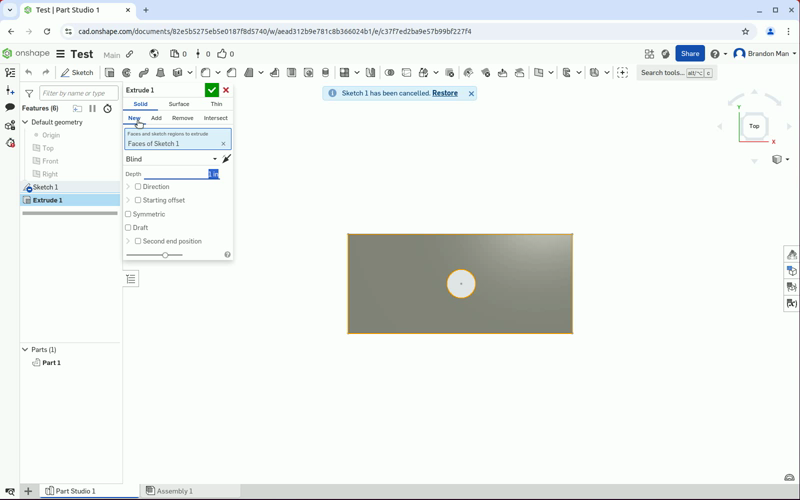
text(5.536)
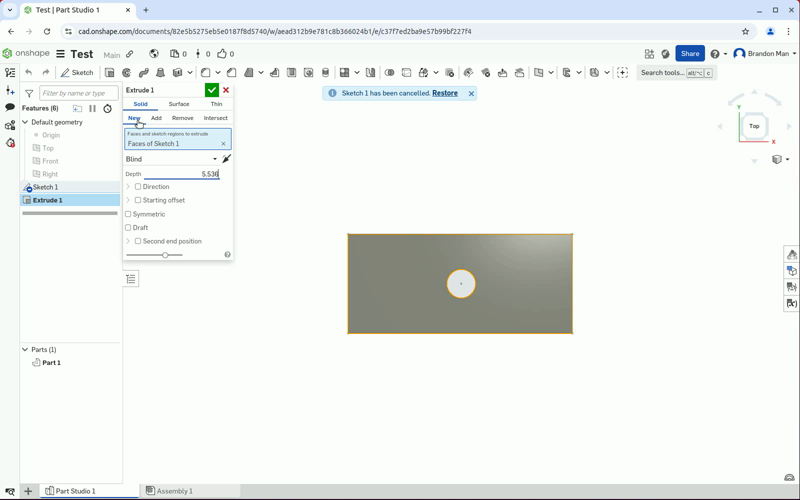
key(enter)
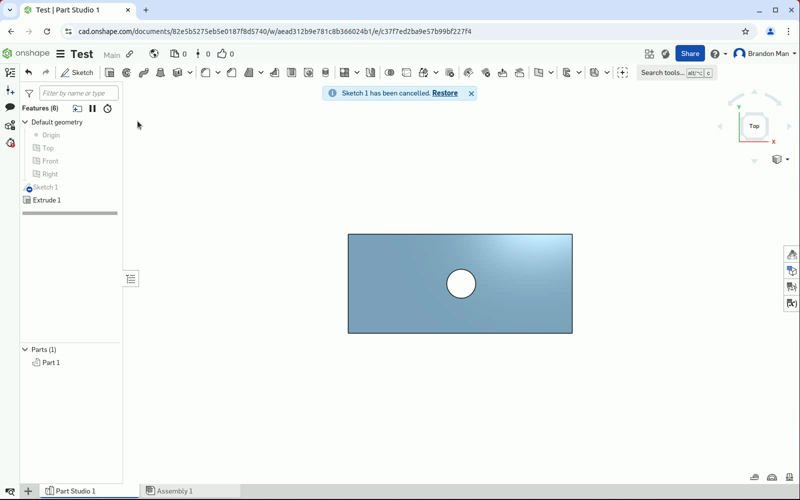
key(shift+h)
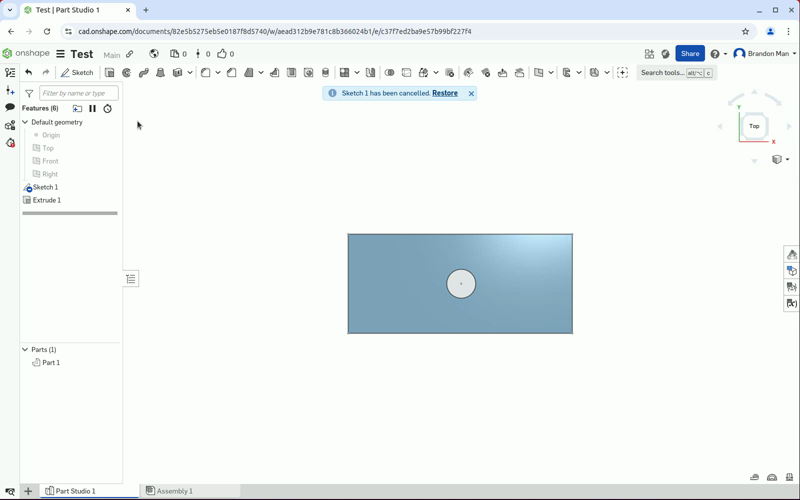
key(shift+h)
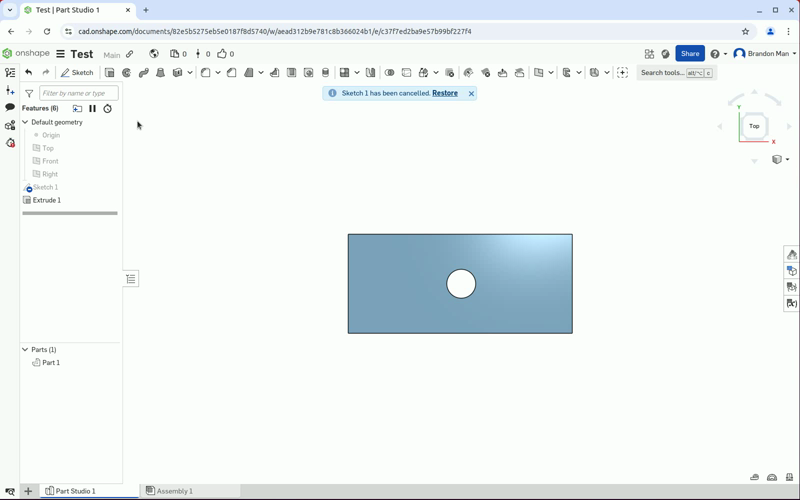
mouse_move(73, 189)
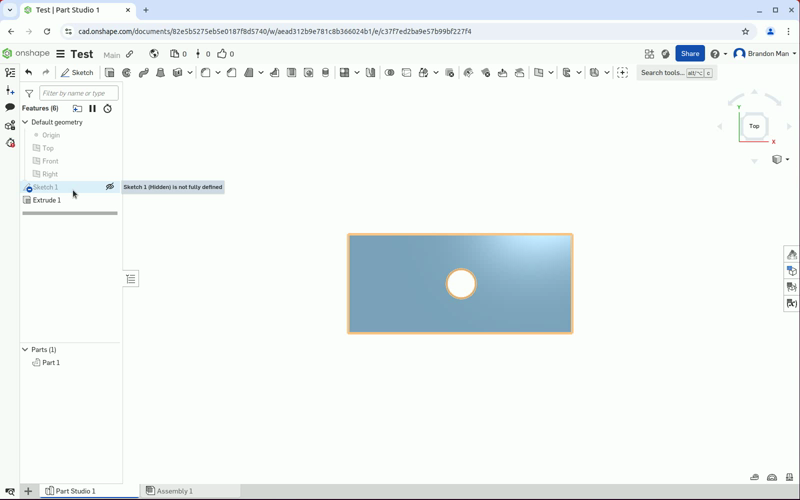
click(73, 189)
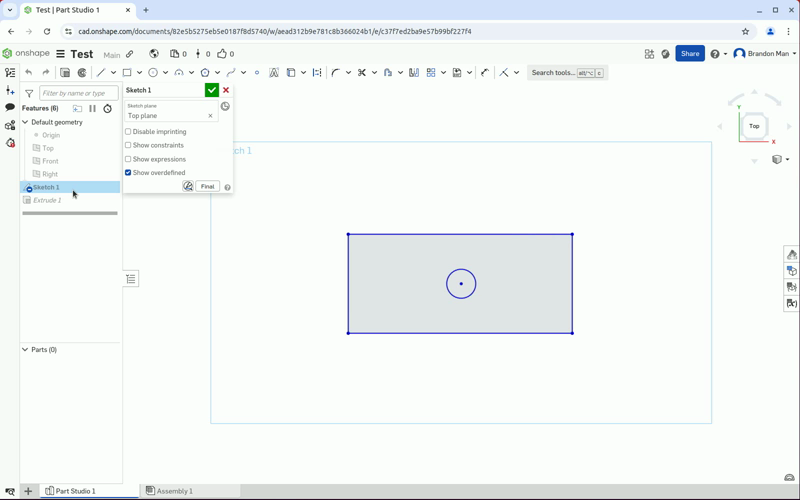
mouse_move(229, 92)
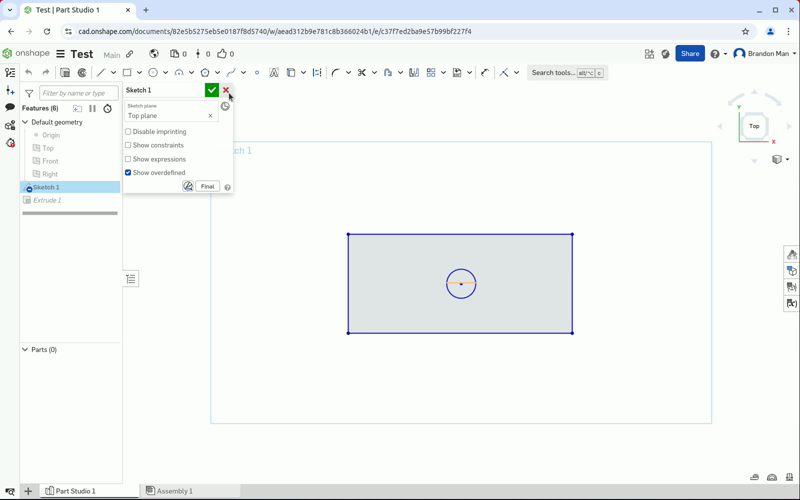
click(229, 92)
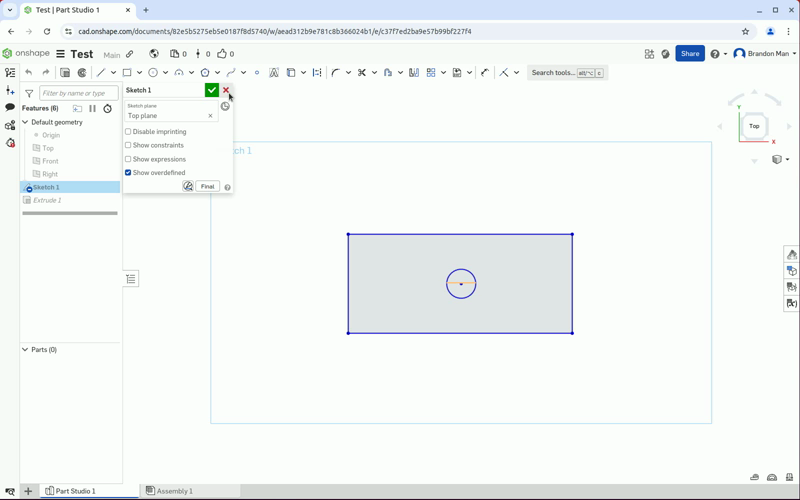
key(shift+s)
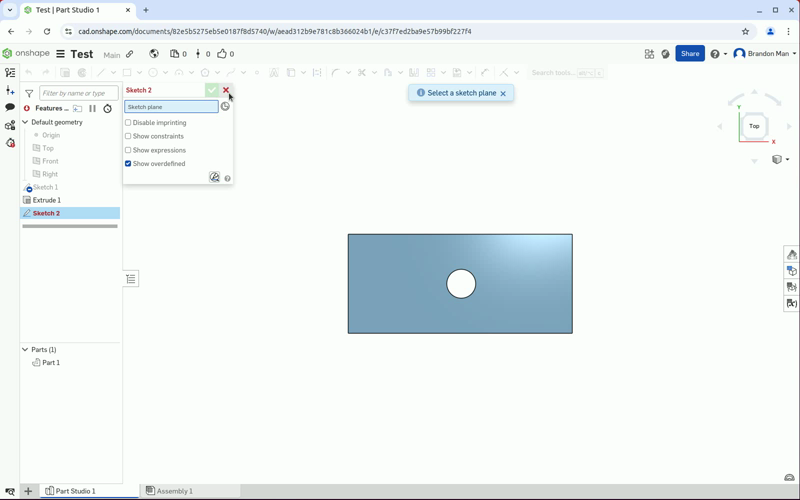
mouse_move(73, 150)
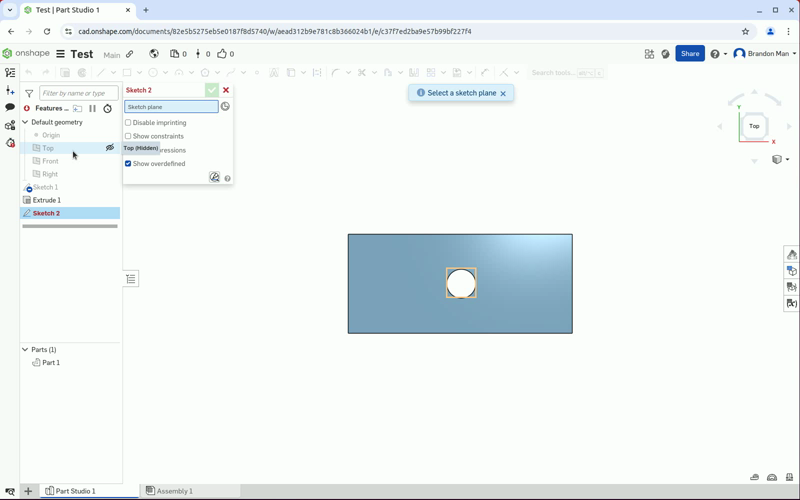
click(73, 150)
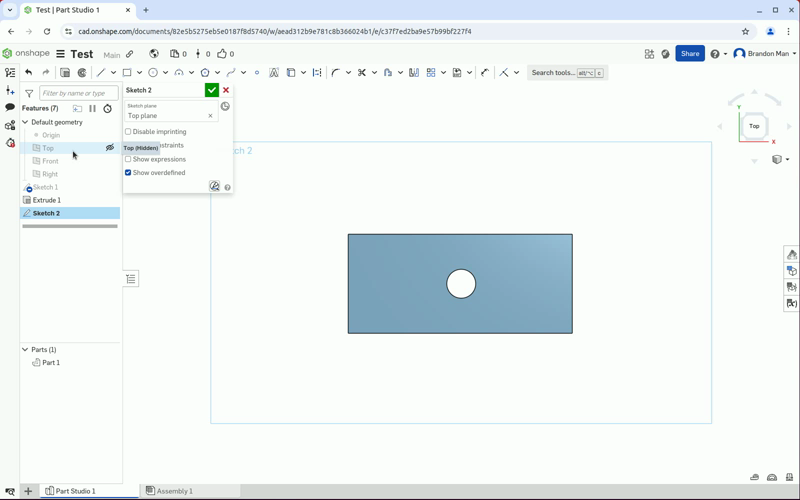
mouse_move(73, 352)
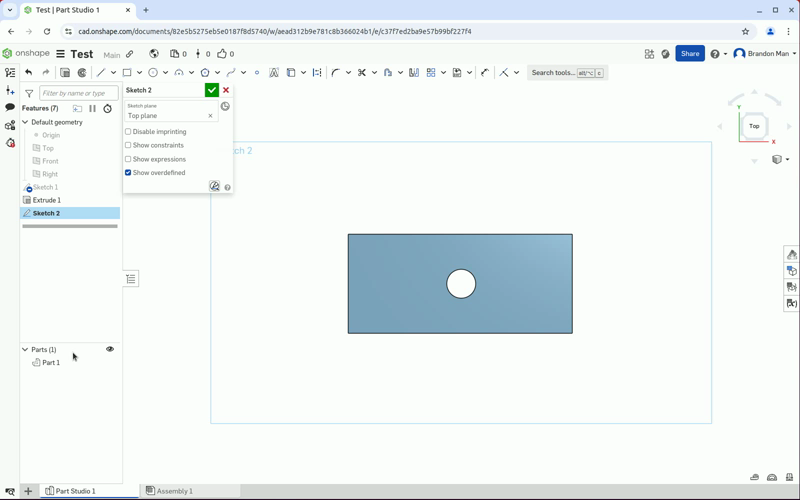
key(y)
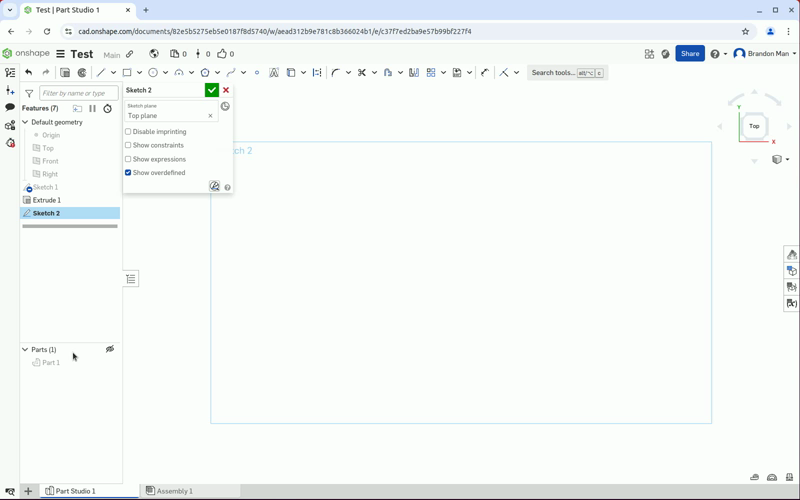
key(c)
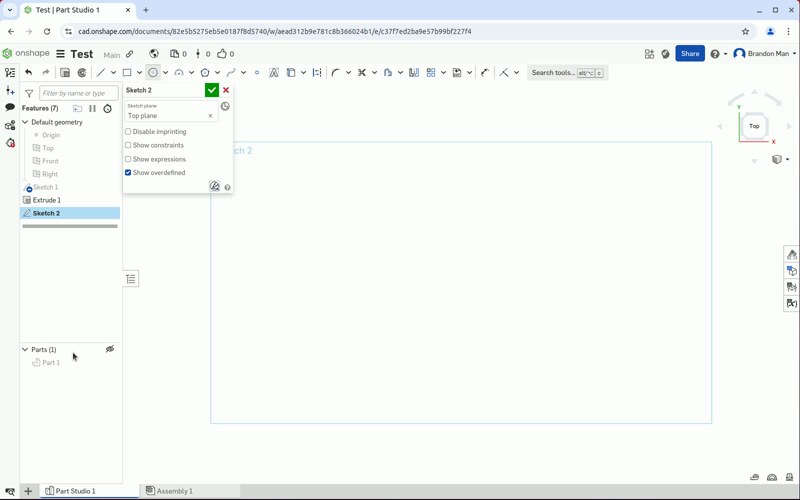
key_down(shift)
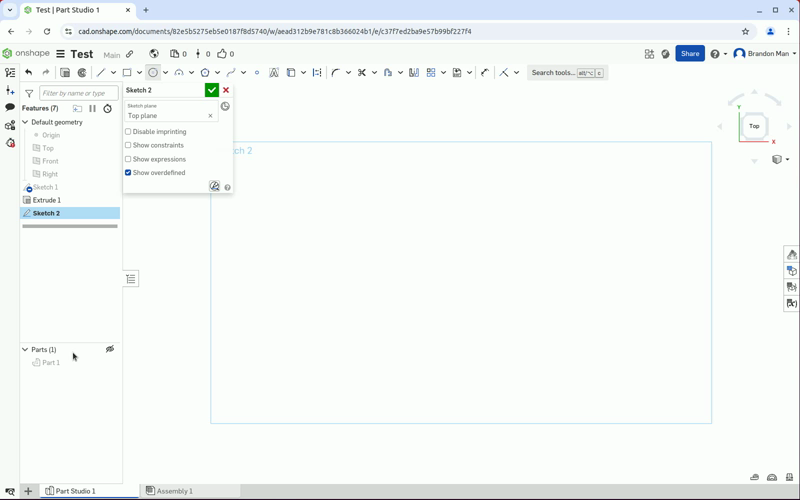
mouse_move(461, 282)
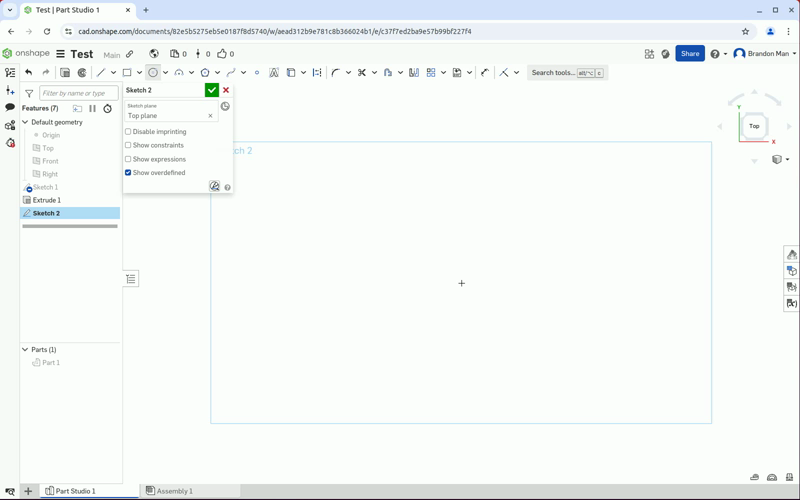
click(461, 282)
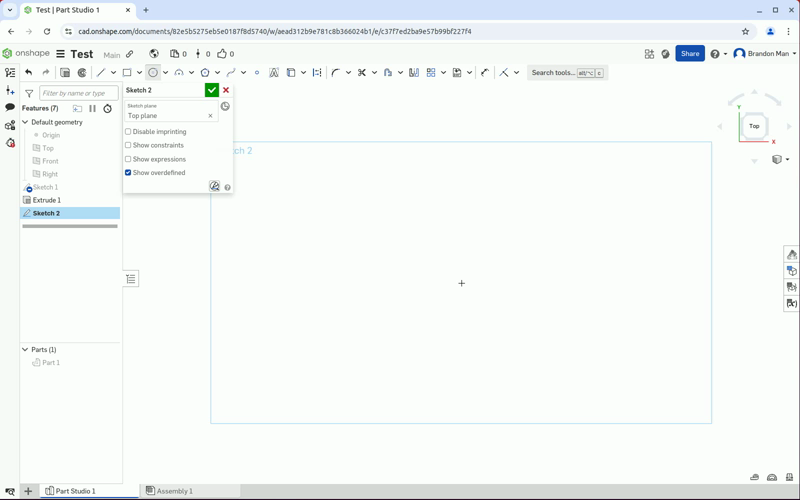
key_up(shift)
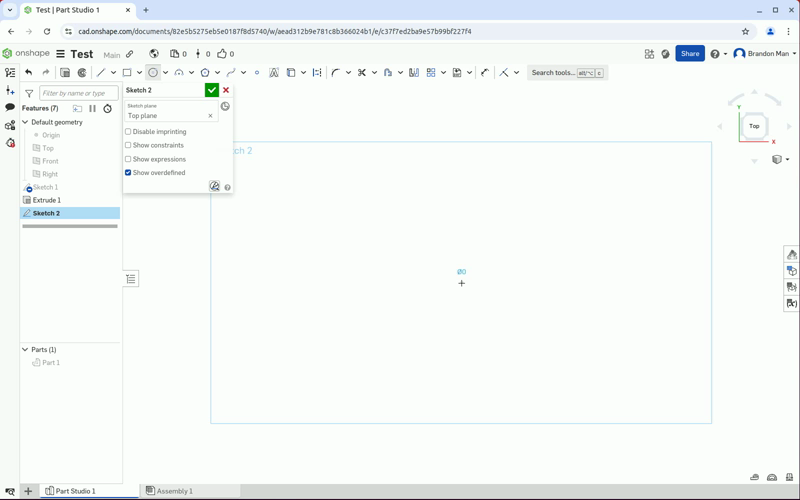
mouse_move(477, 282)
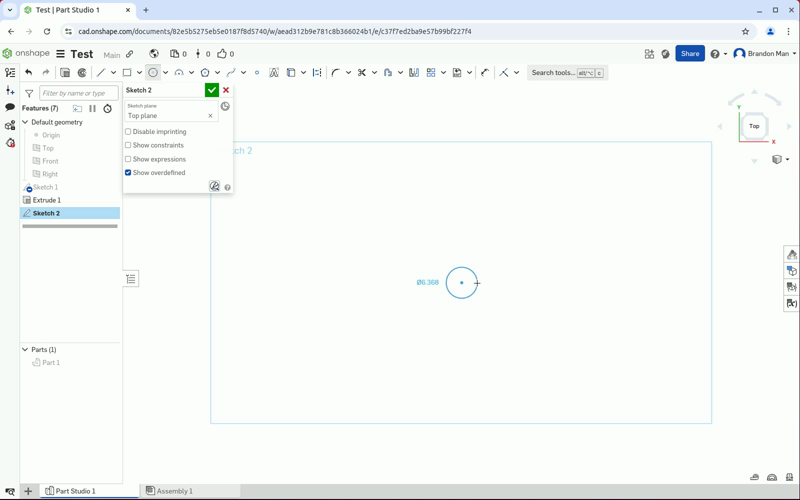
click(477, 282)
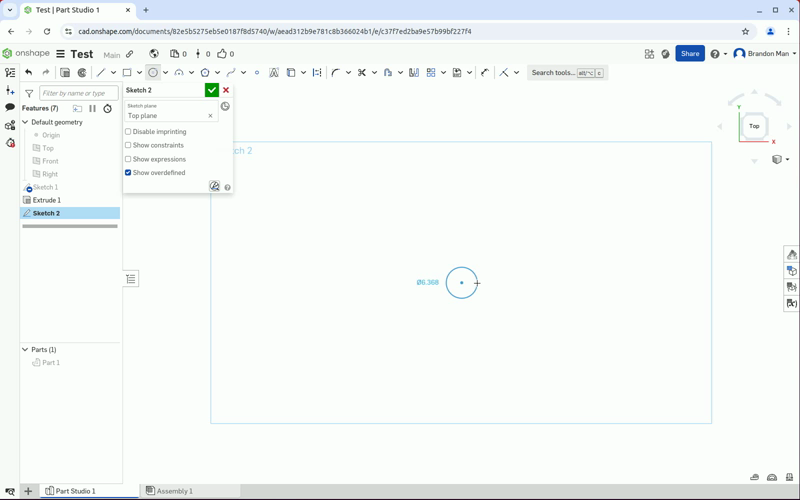
key(esc)
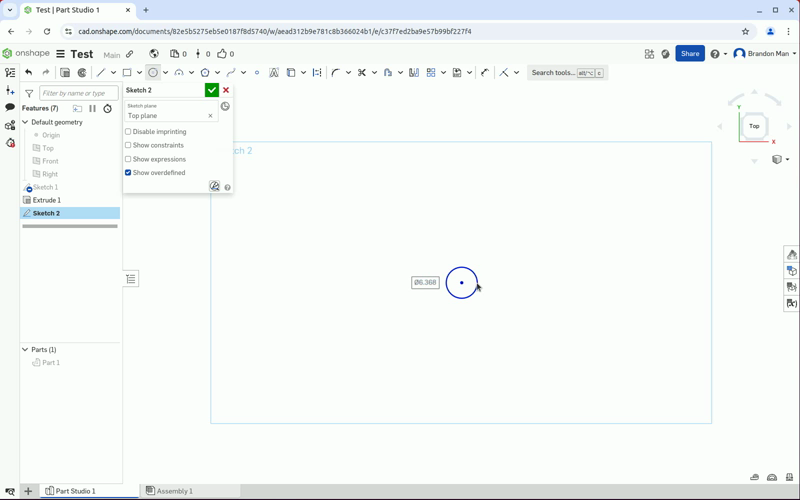
mouse_move(466, 296)
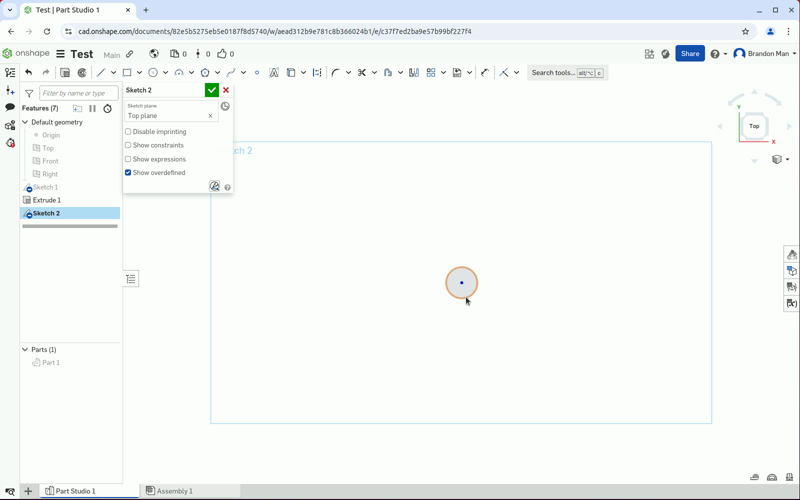
scroll(6)
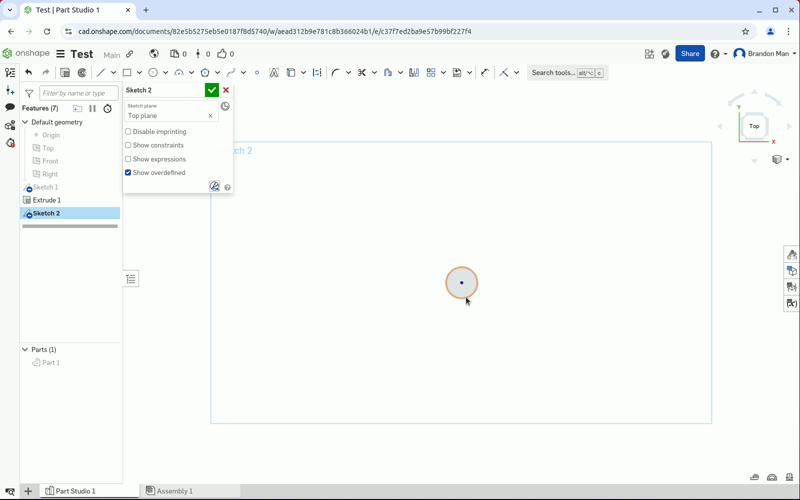
scroll(6)
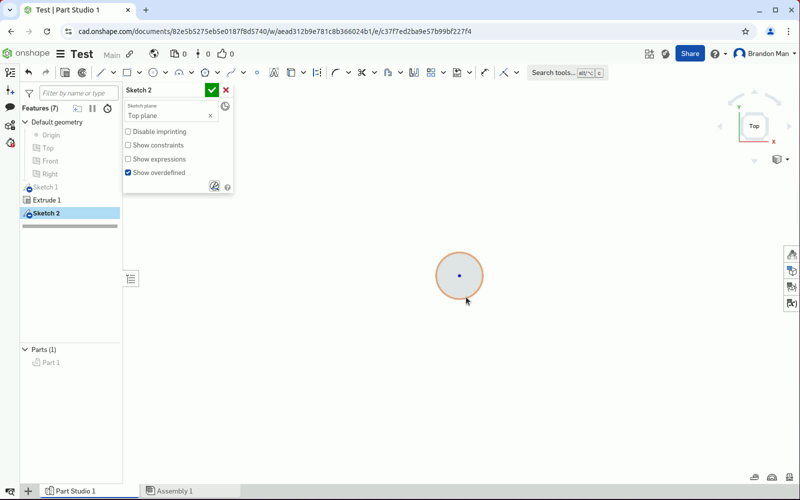
scroll(6)
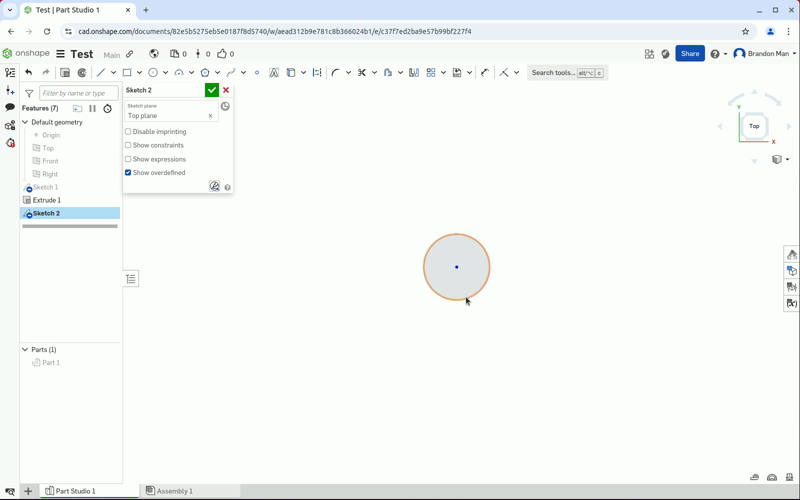
scroll(6)
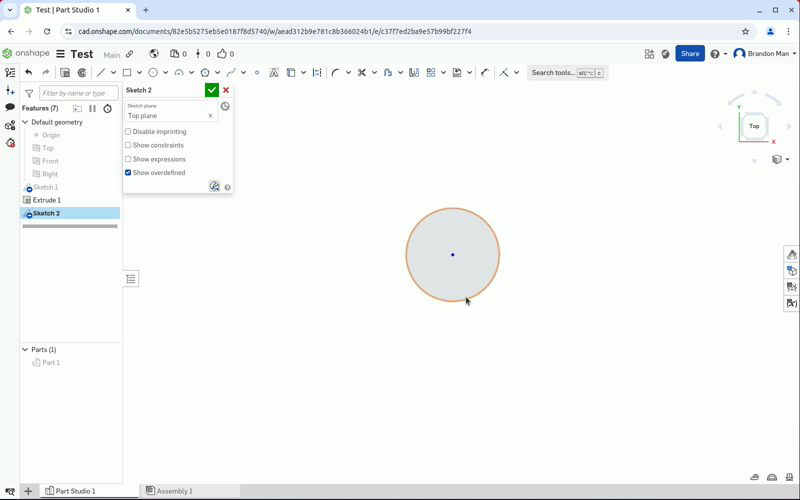
scroll(6)
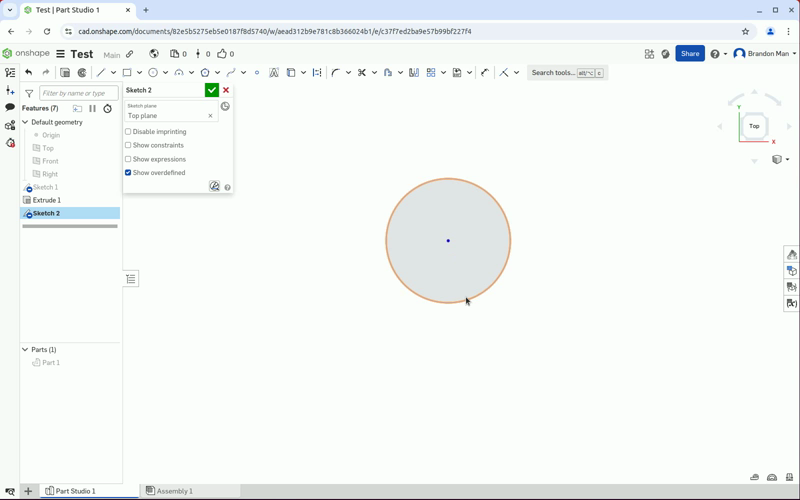
scroll(6)
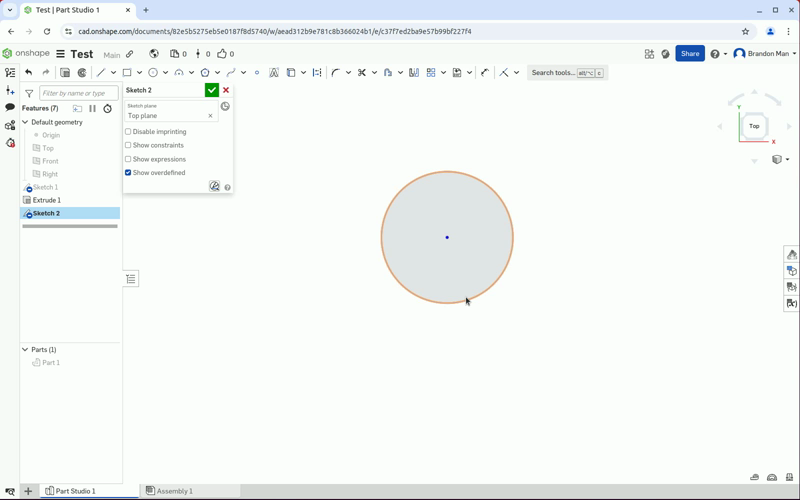
scroll(6)
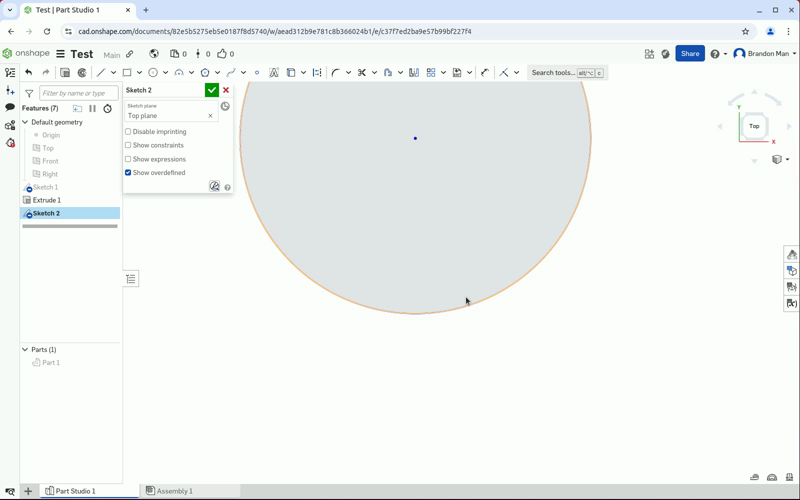
click(466, 296)
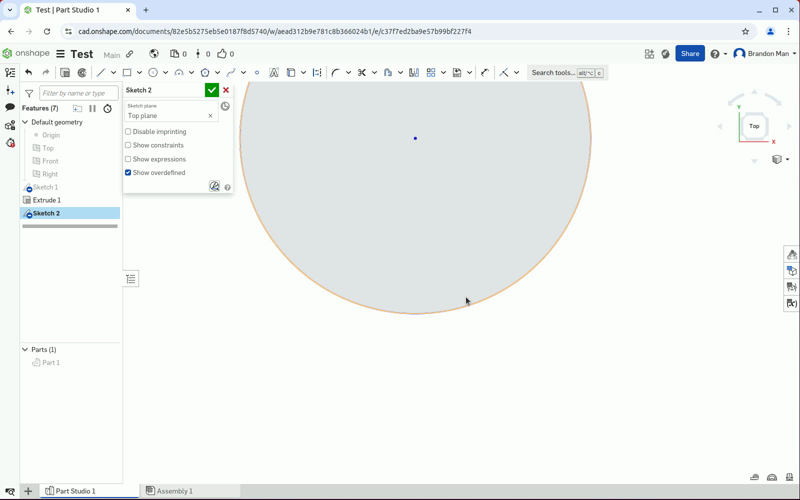
scroll(-6)
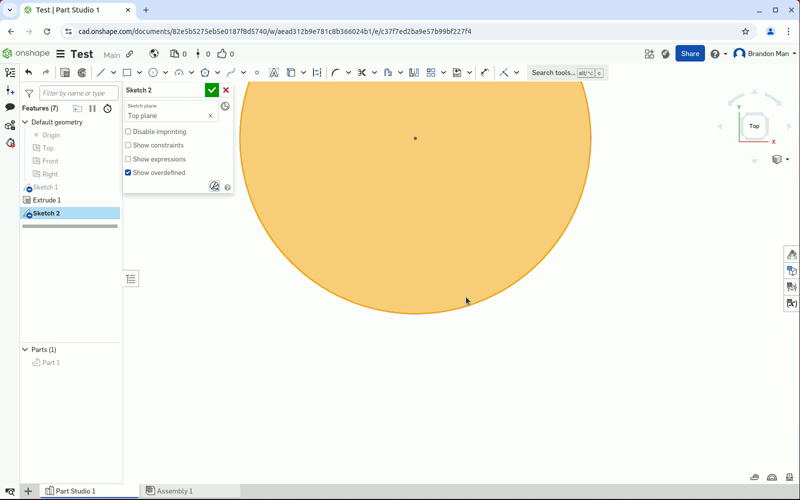
scroll(-6)
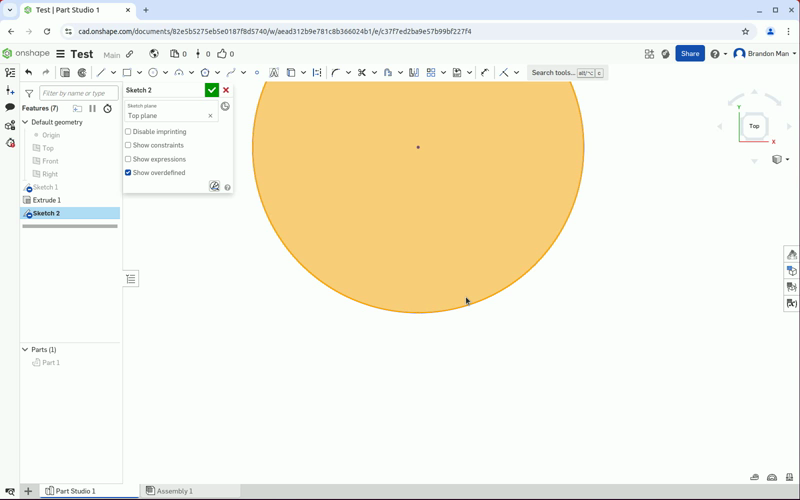
scroll(-6)
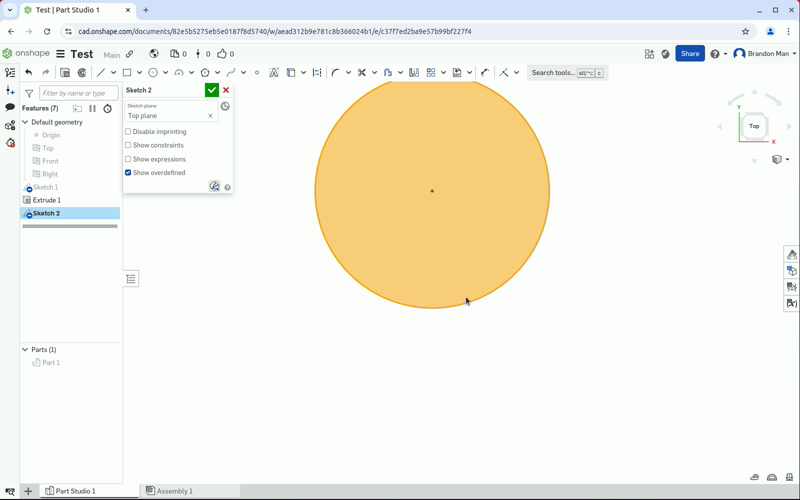
scroll(-6)
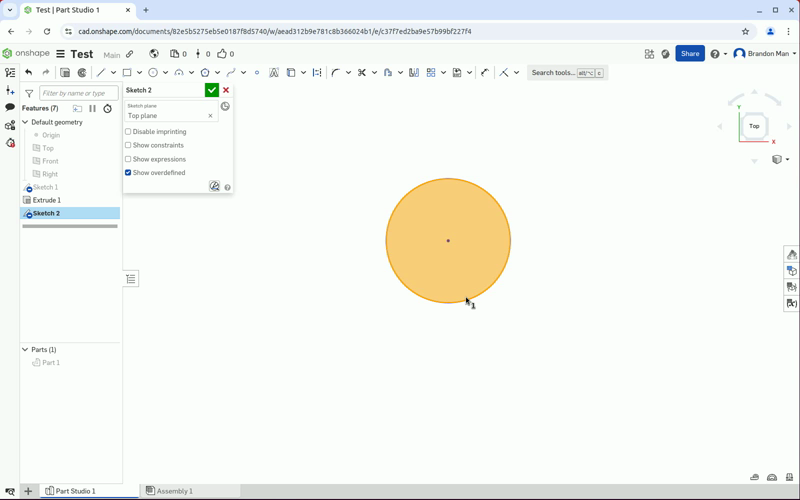
scroll(-6)
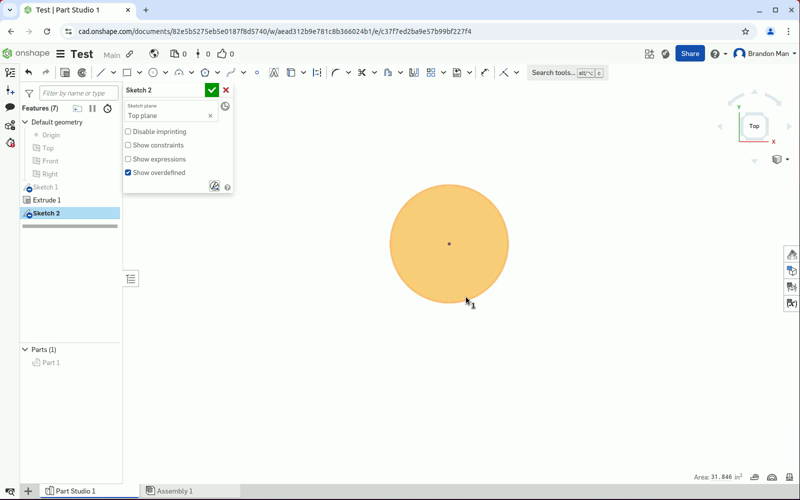
scroll(-6)
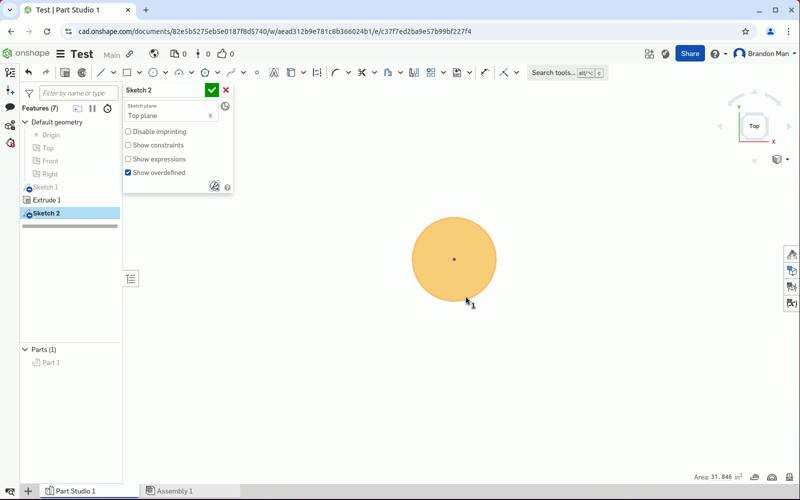
scroll(-6)
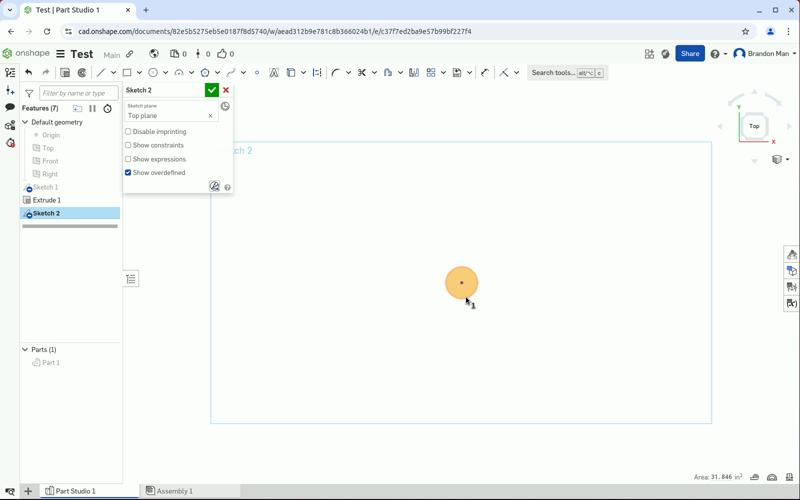
mouse_move(73, 352)
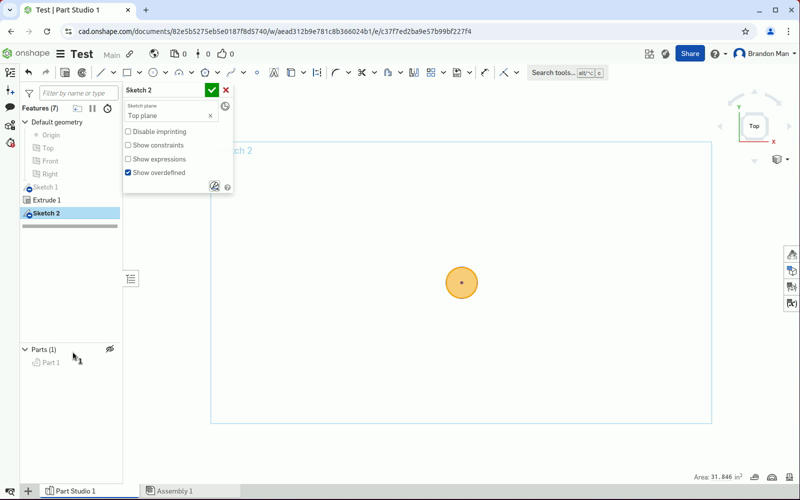
key(shift+y)
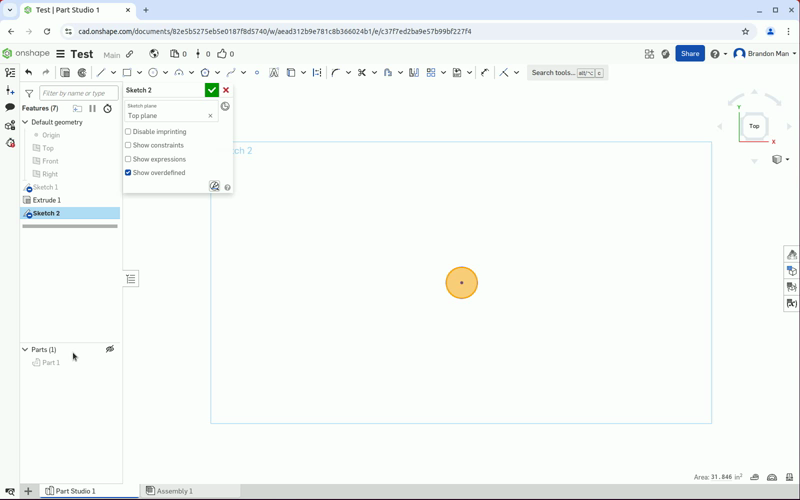
key(shift+e)
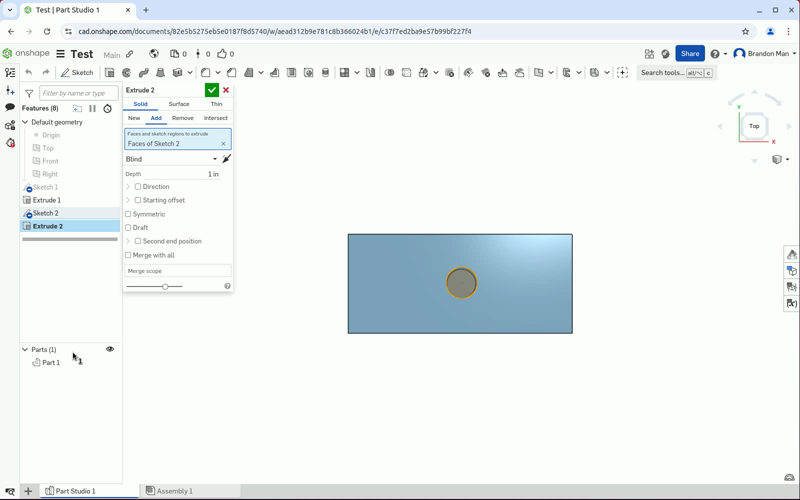
mouse_move(143, 106)
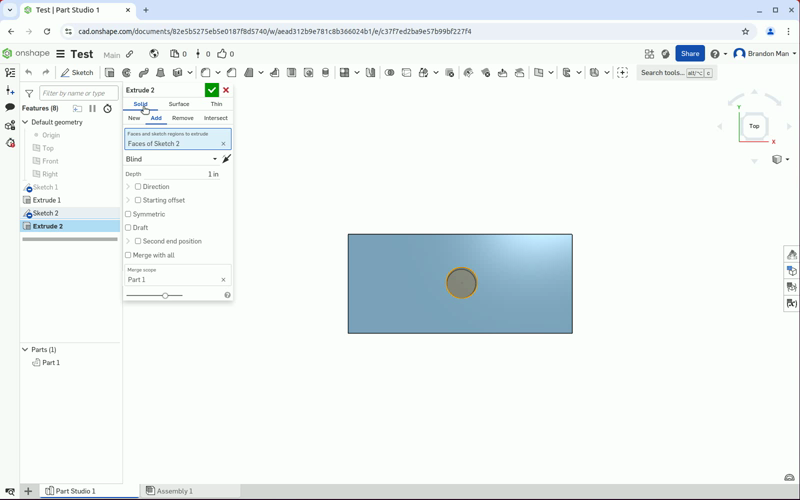
click(143, 106)
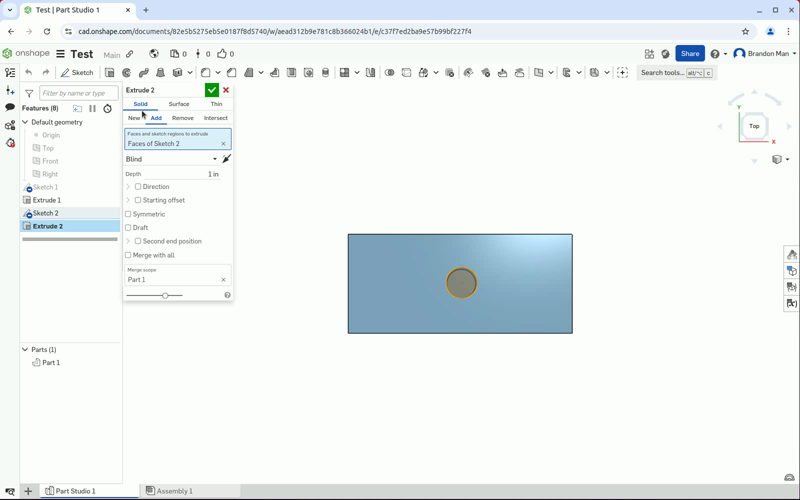
mouse_move(137, 120)
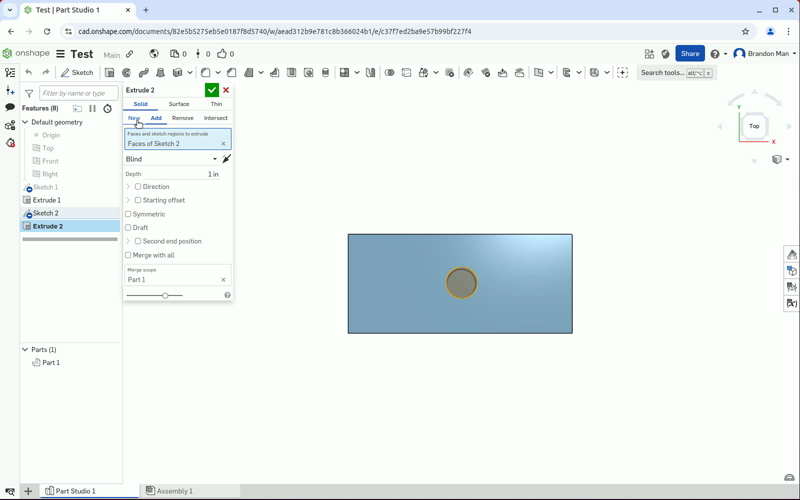
click(137, 120)
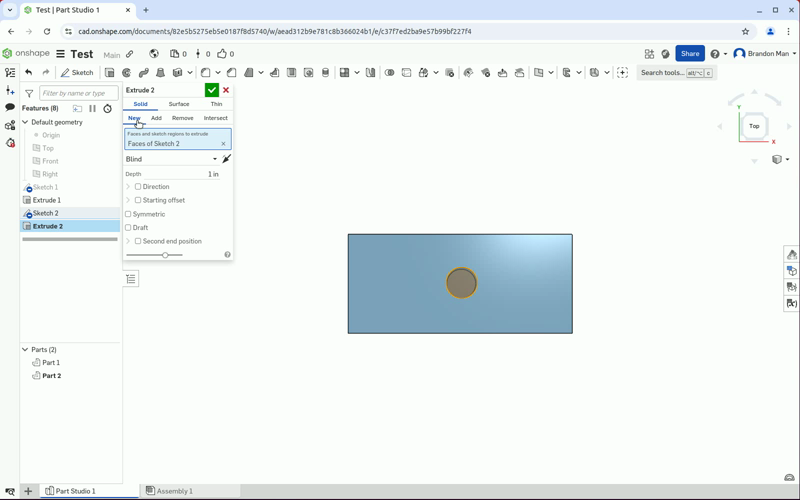
key(tab, 4)
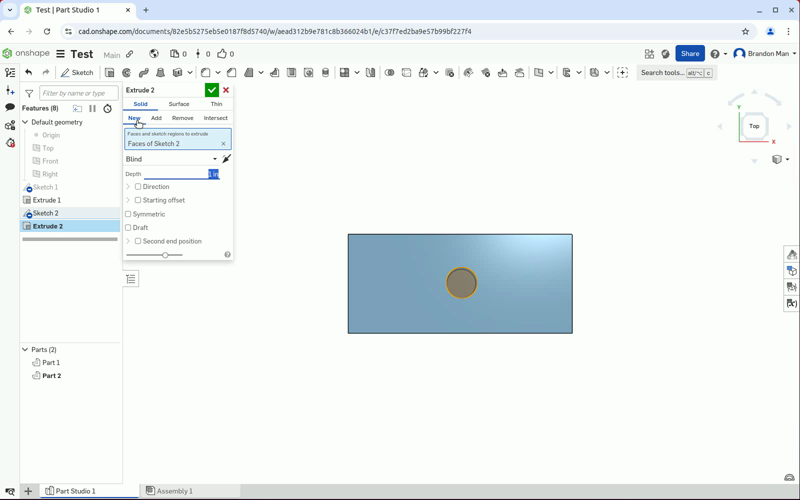
text(5.536)
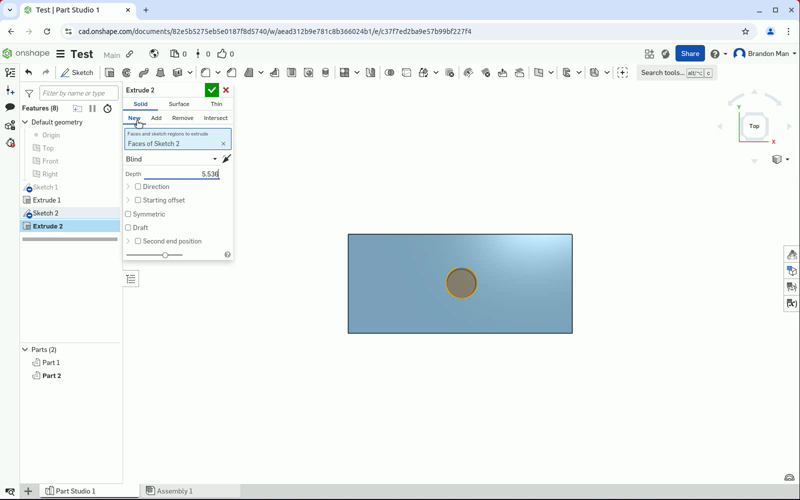
key(enter)
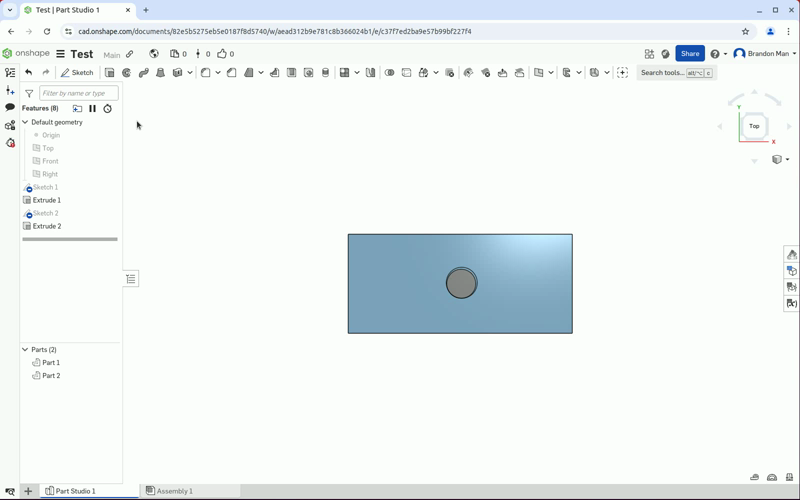
key(shift+h)
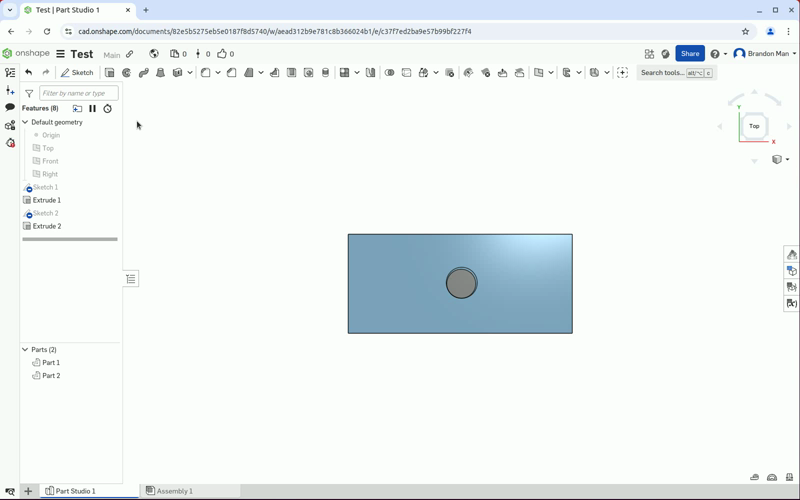
key(shift+h)
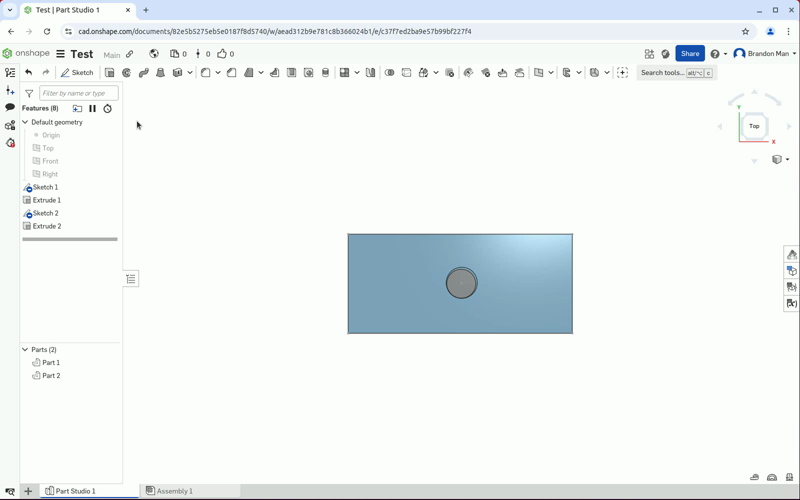
key(shift+7)
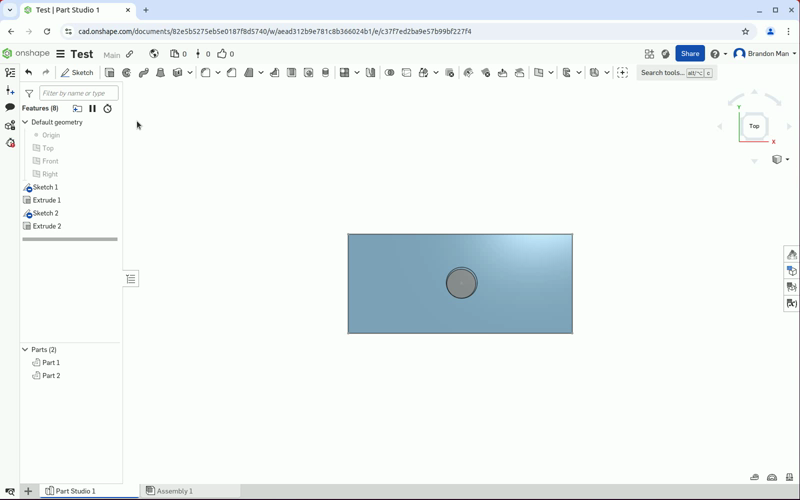
key(up, 3)
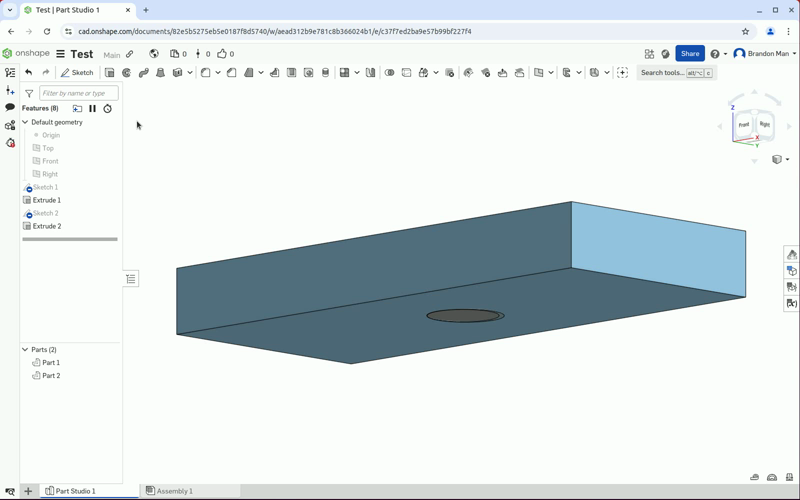
key(left, 3)
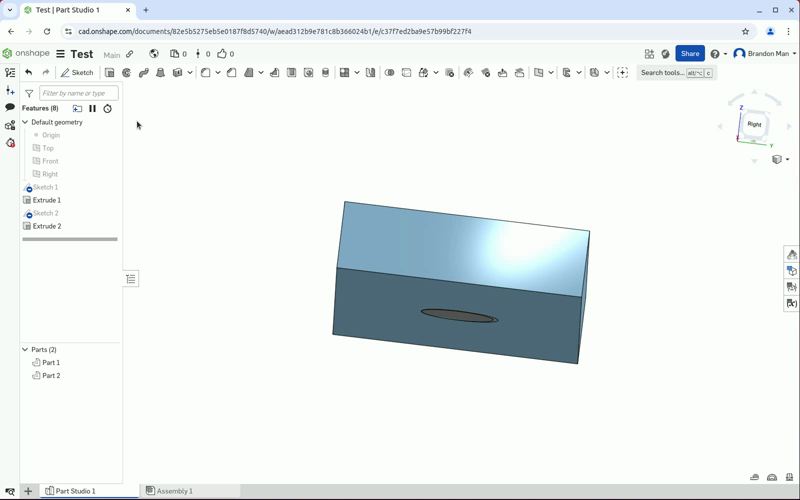
key(right, 3)
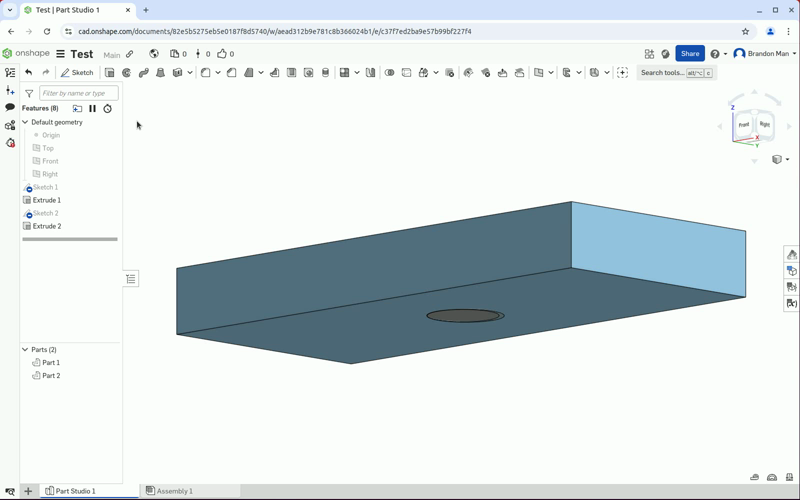
key(down, 3)
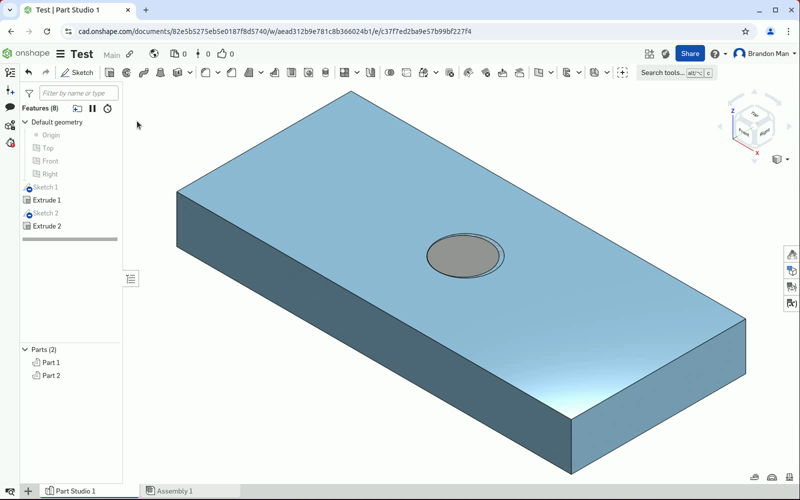
mouse_move(73, 189)
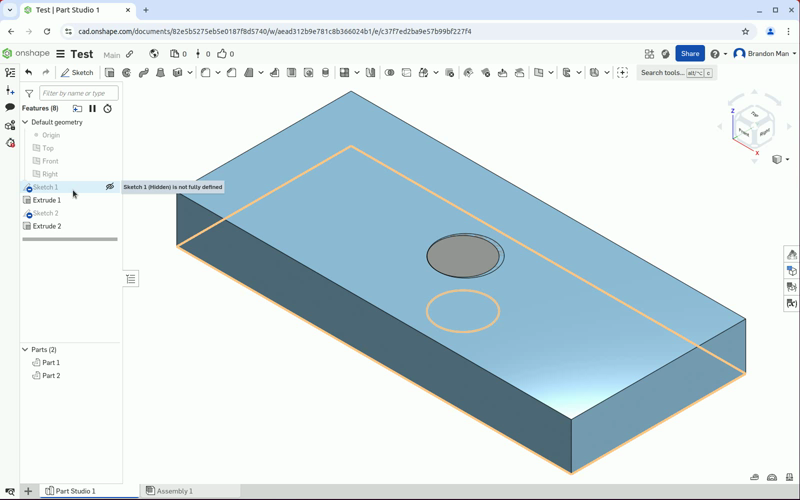
click(73, 189)